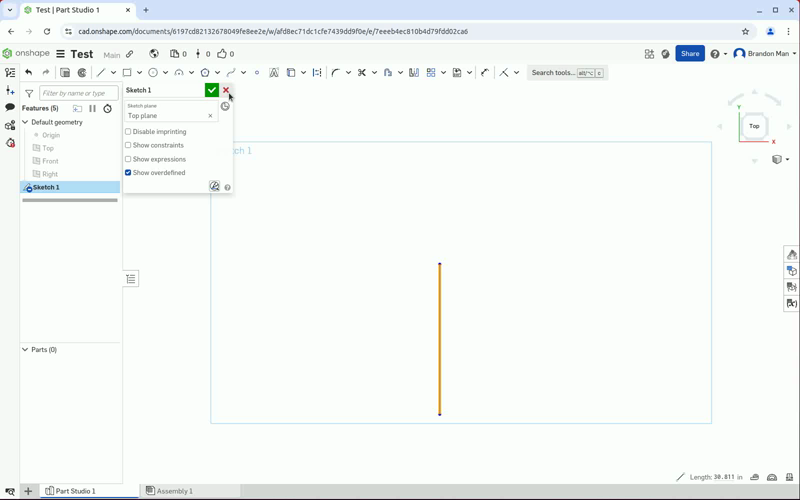
key(shift+h)
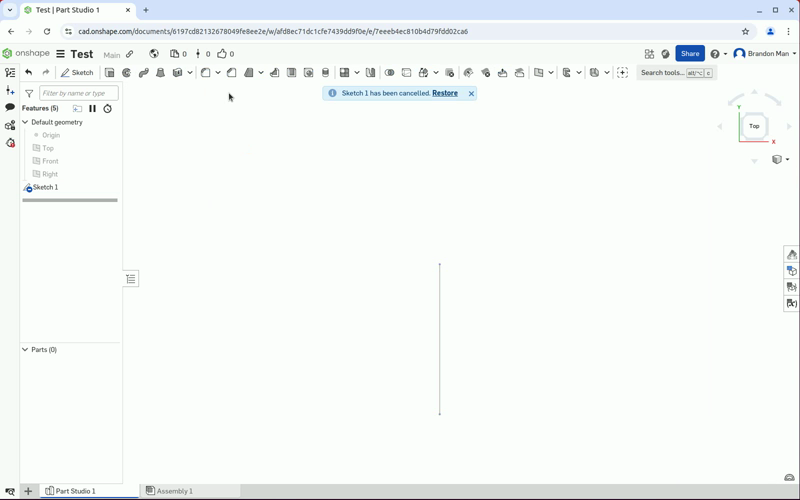
mouse_move(73, 352)
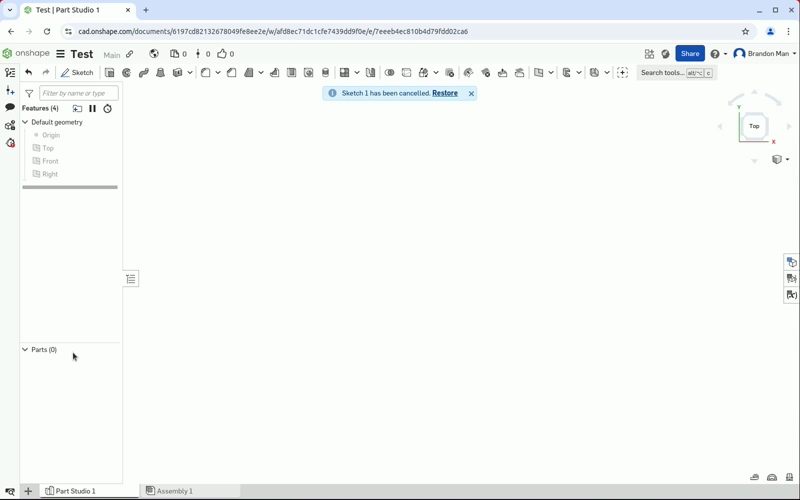
key(y)
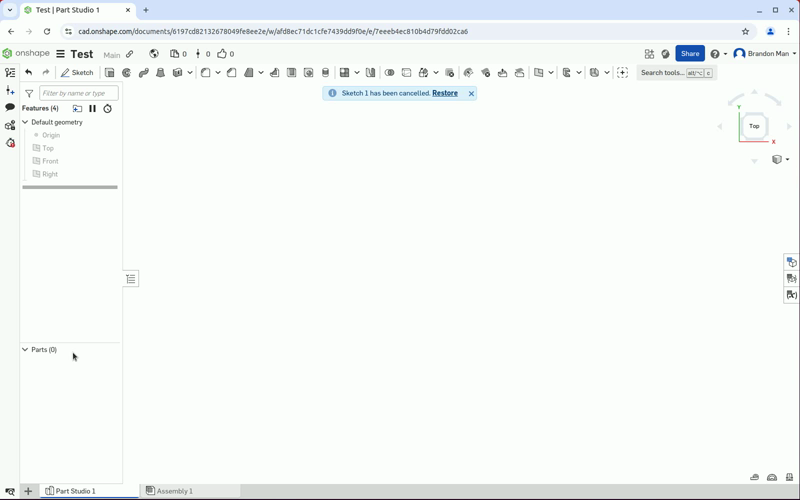
key(shift+p)
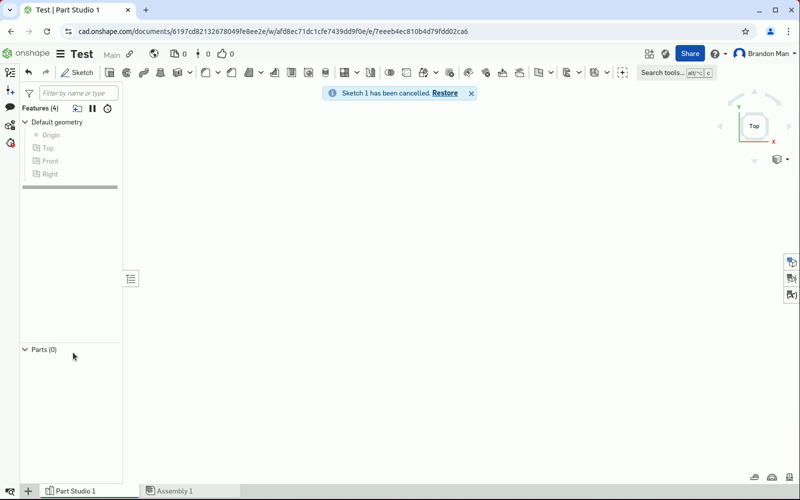
key(space)
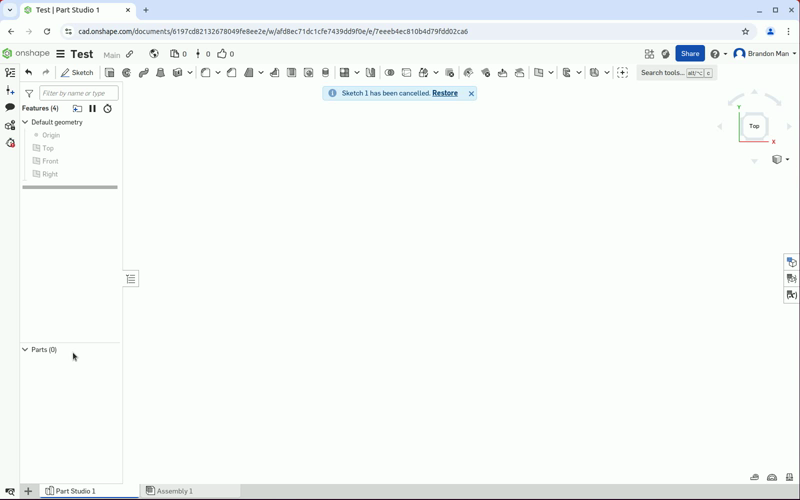
key_down(shift)
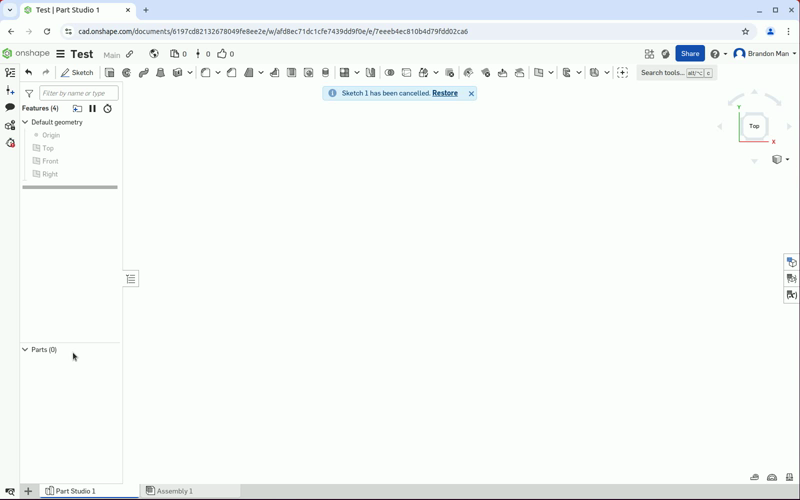
key(up)
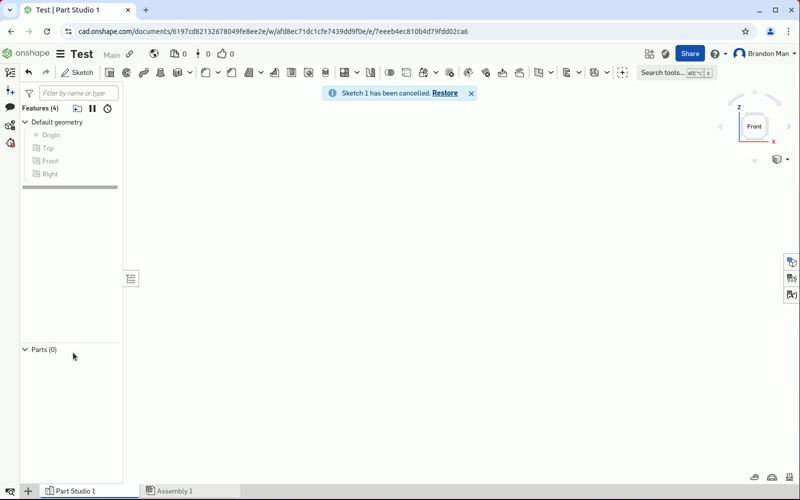
key_up(shift)
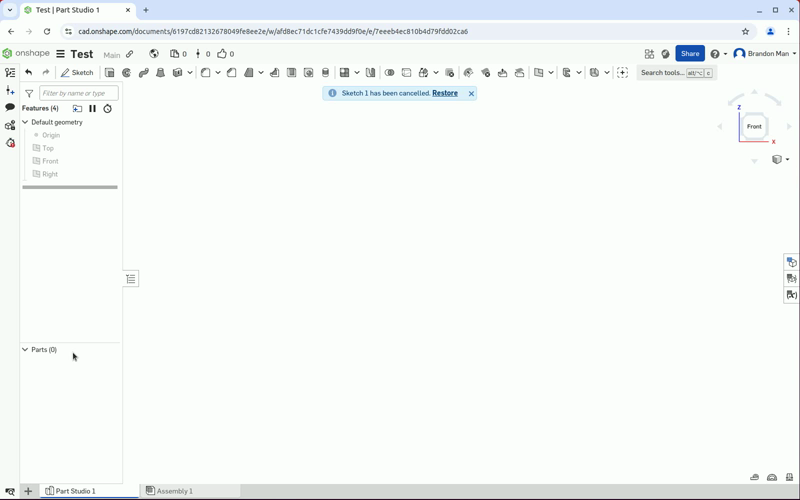
mouse_move(73, 352)
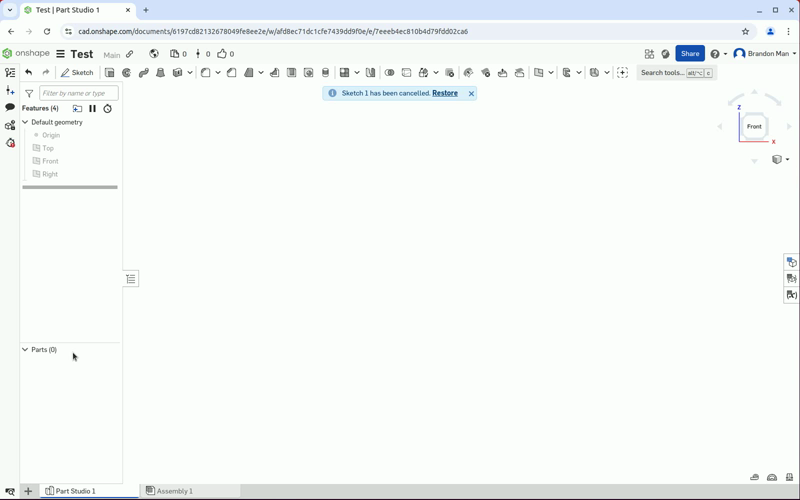
key(shift+y)
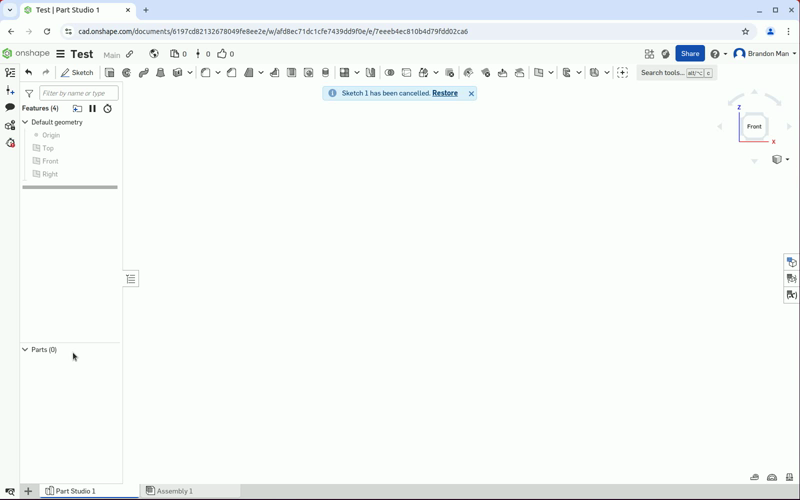
key(shift+s)
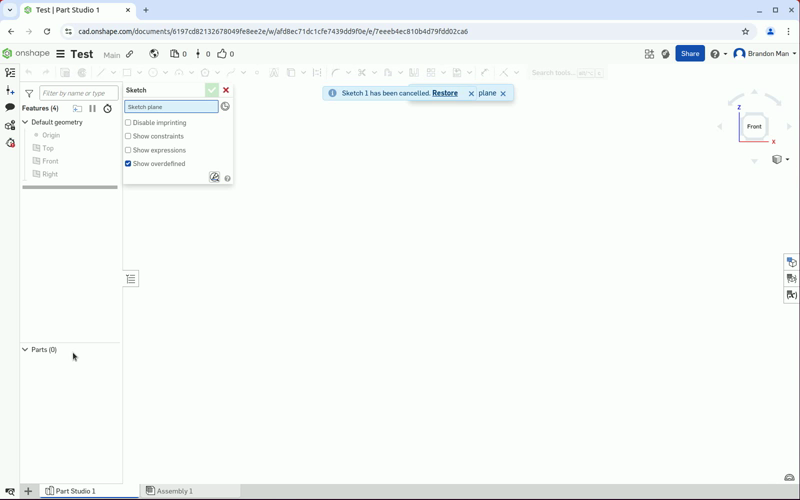
mouse_move(73, 163)
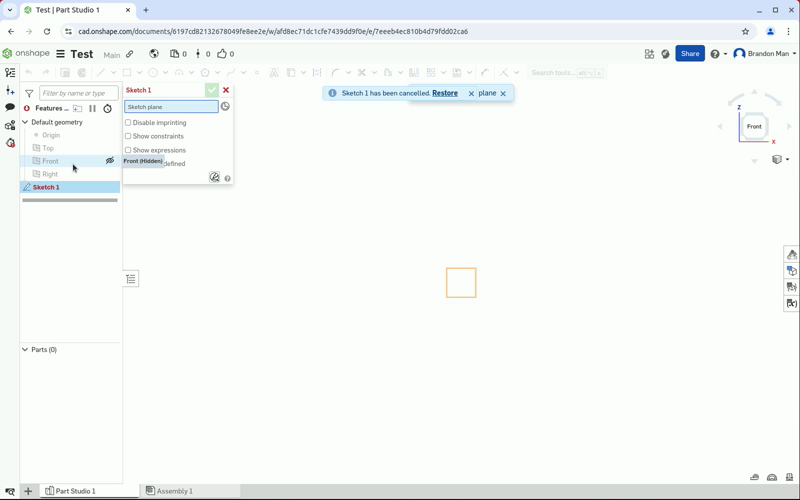
click(73, 163)
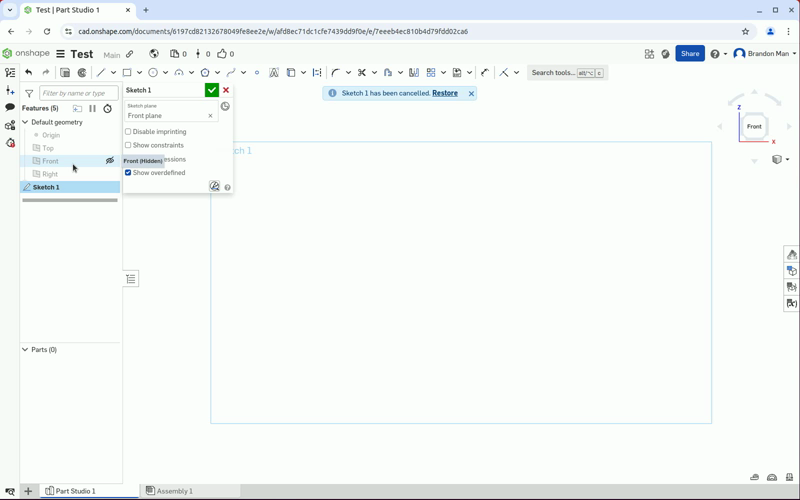
mouse_move(73, 352)
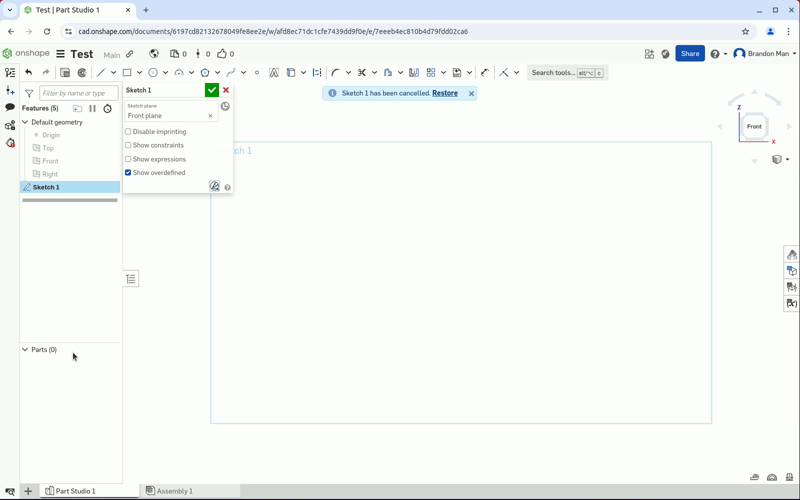
key(y)
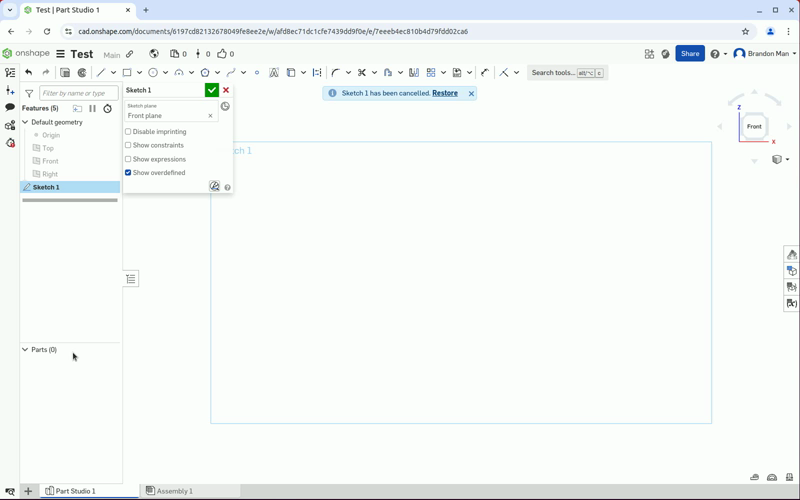
key(l)
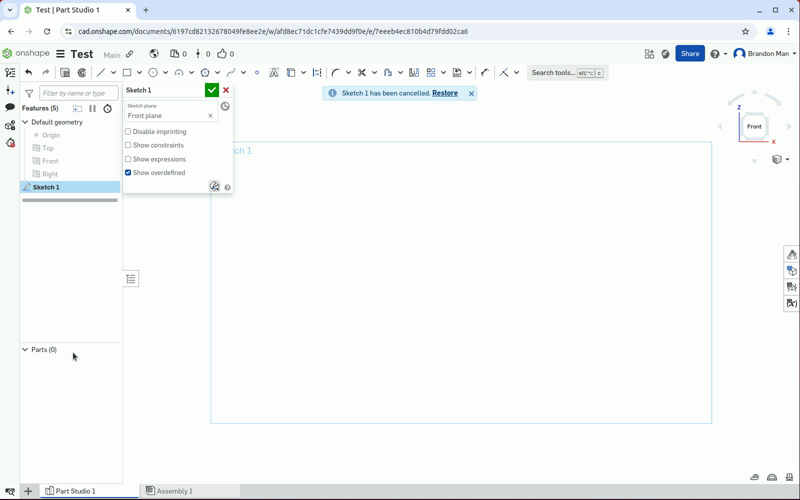
key_down(shift)
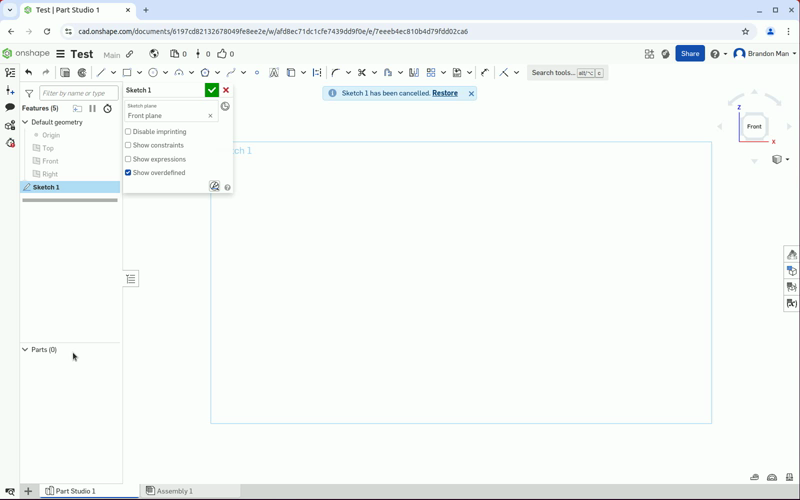
mouse_move(348, 238)
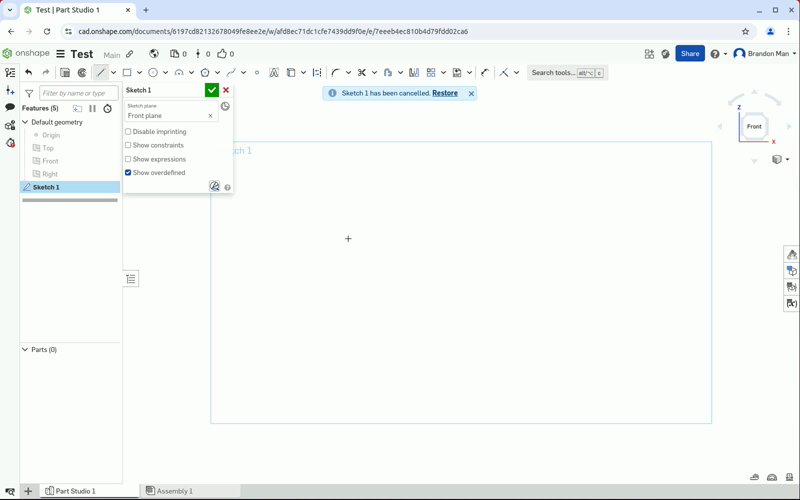
click(348, 238)
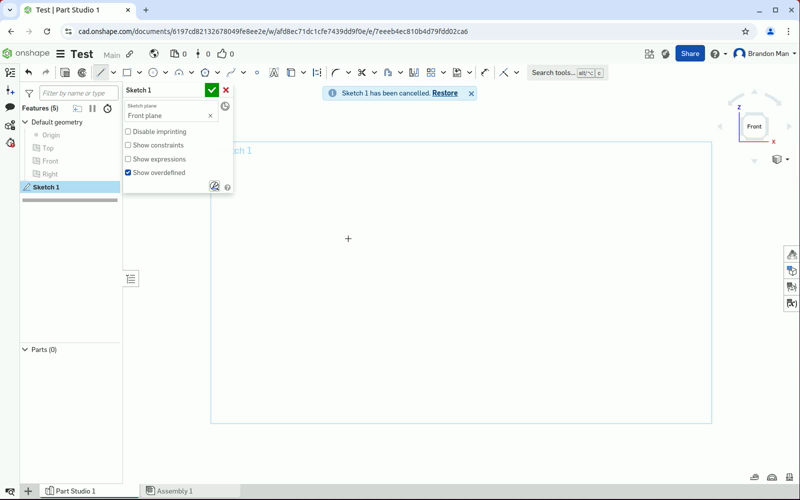
key_up(shift)
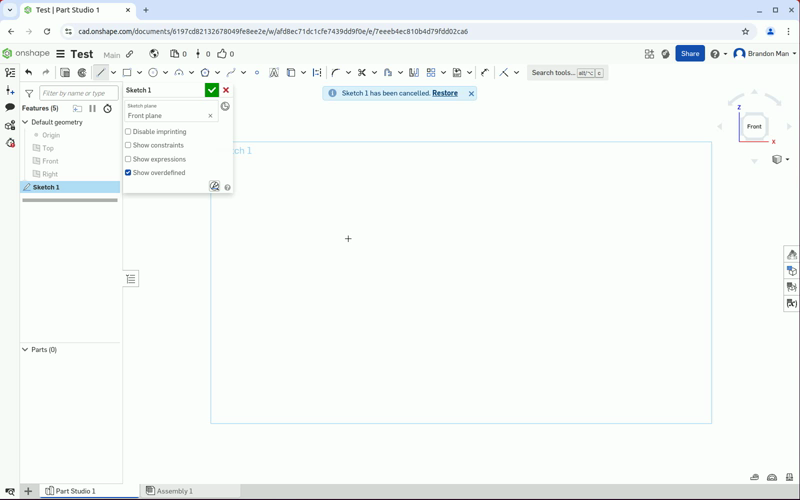
key_down(shift)
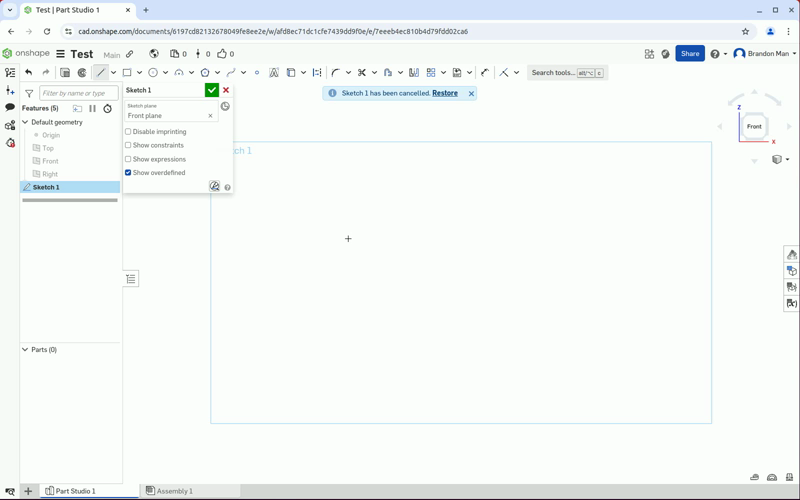
mouse_move(378, 238)
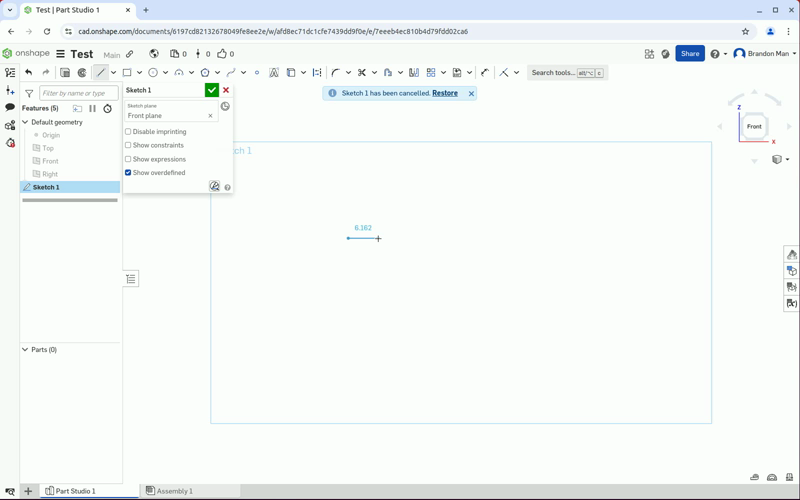
mouse_move(395, 238)
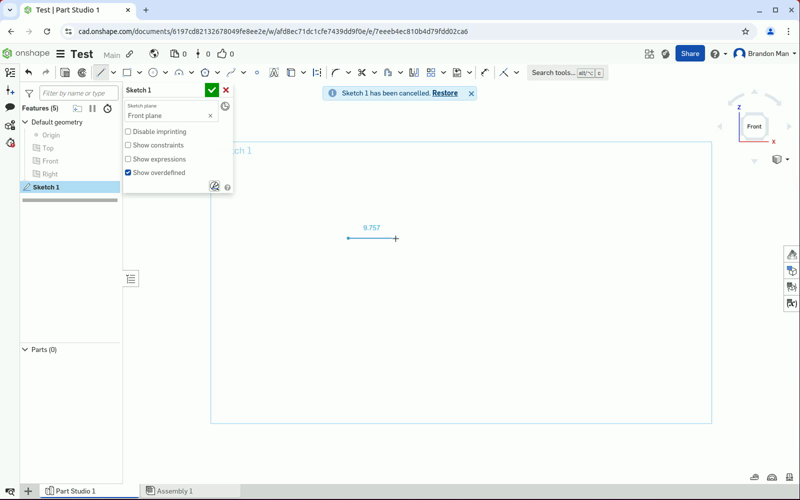
click(395, 238)
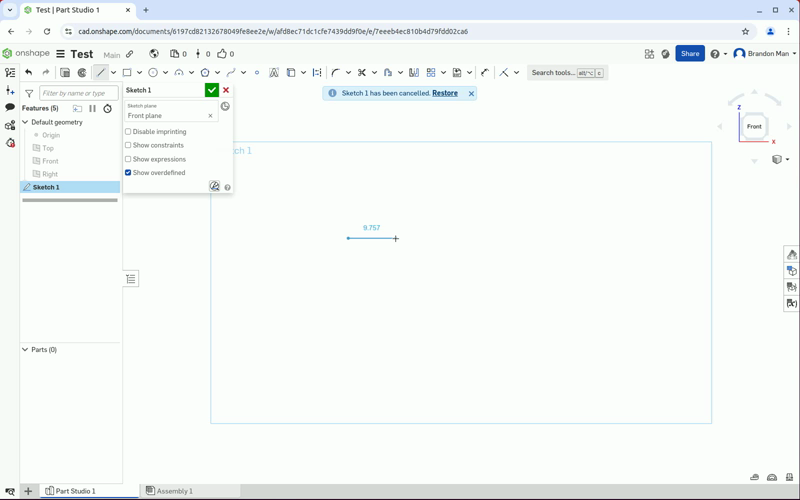
key_up(shift)
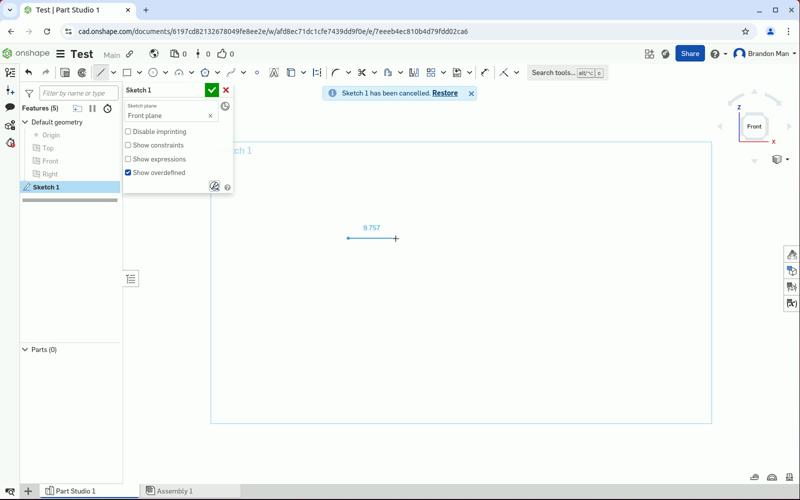
key_down(shift)
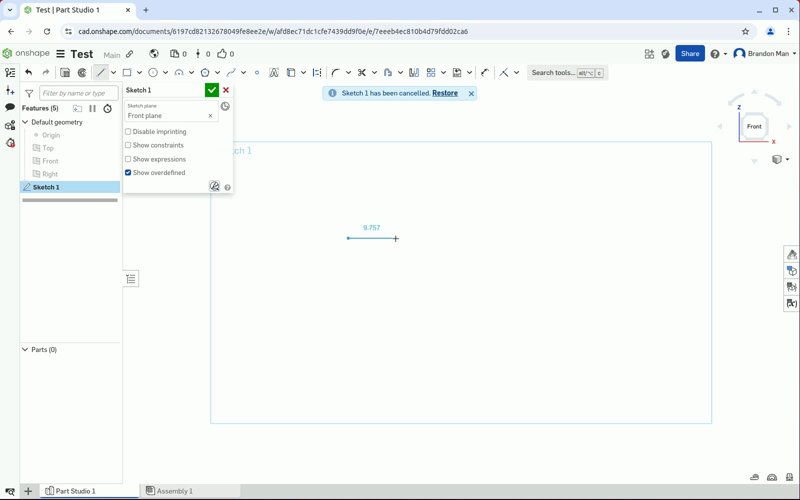
mouse_move(425, 238)
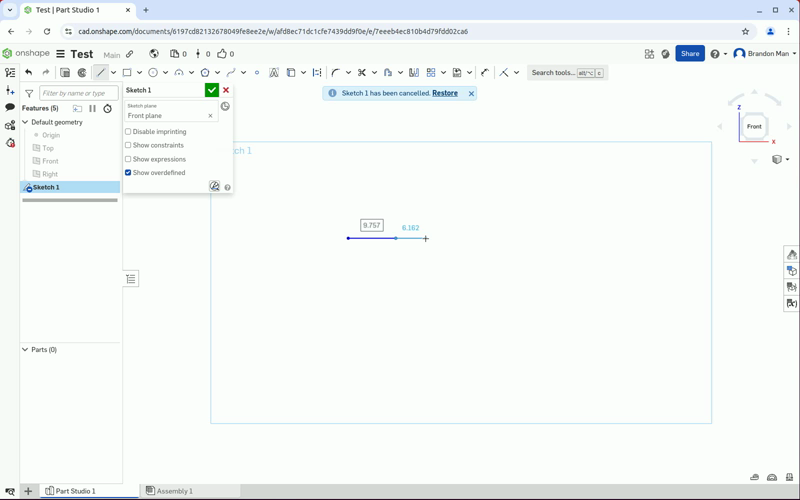
mouse_move(420, 238)
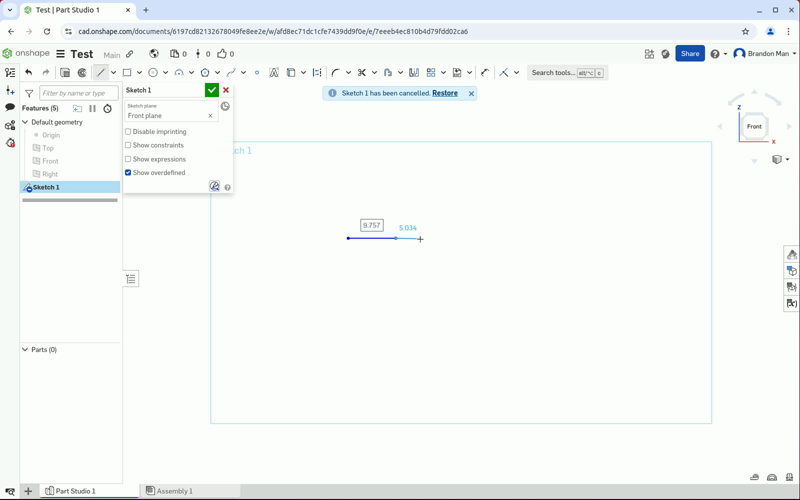
click(420, 238)
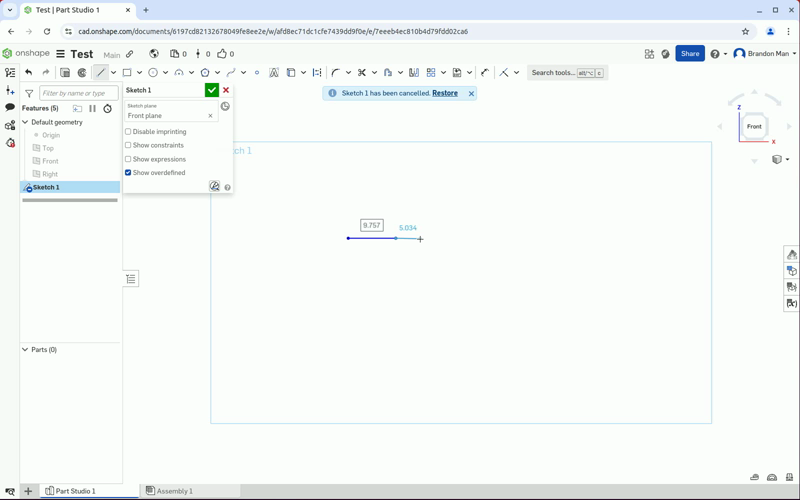
key_up(shift)
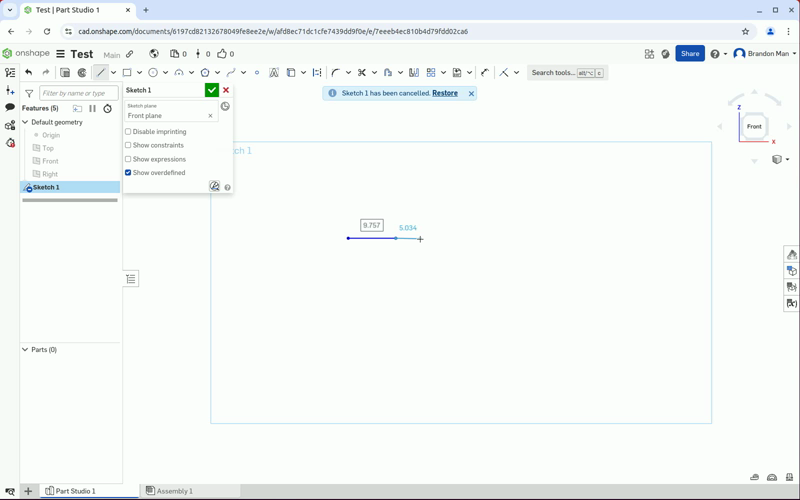
key_down(shift)
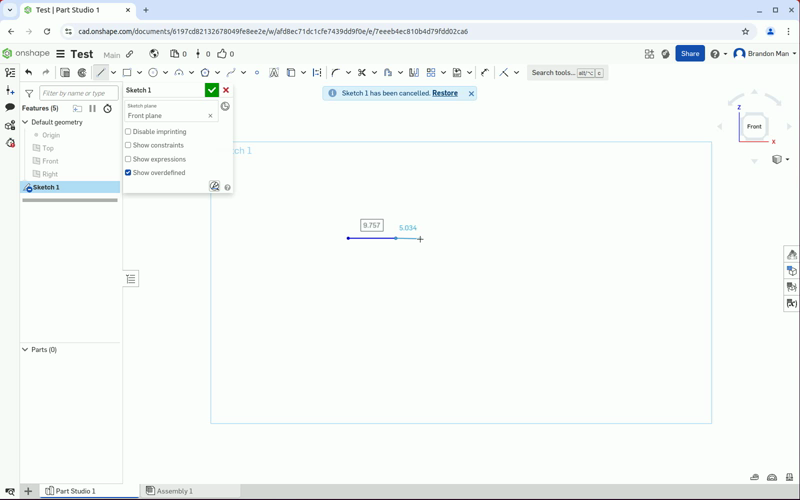
mouse_move(450, 238)
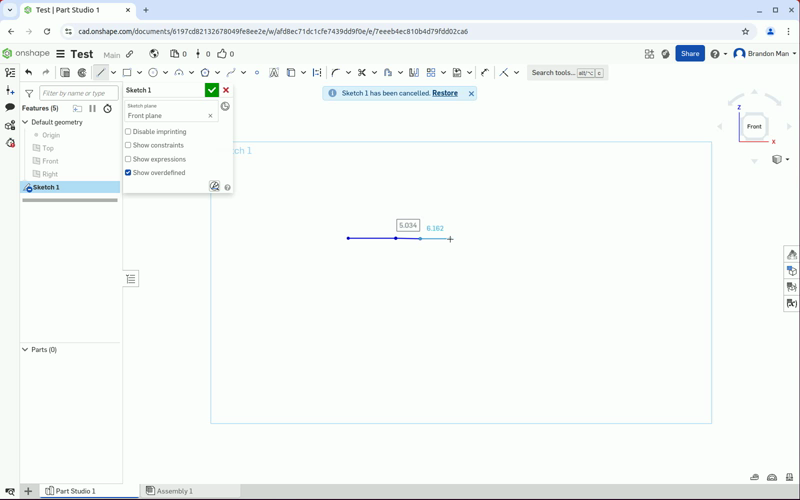
mouse_move(420, 214)
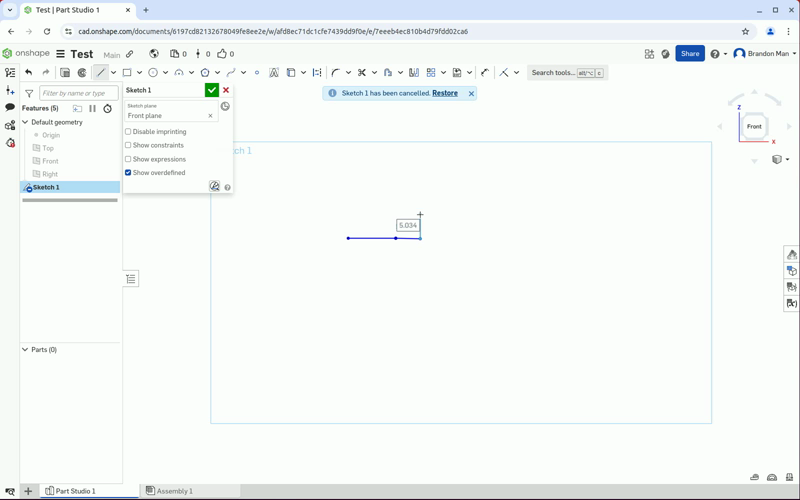
click(420, 214)
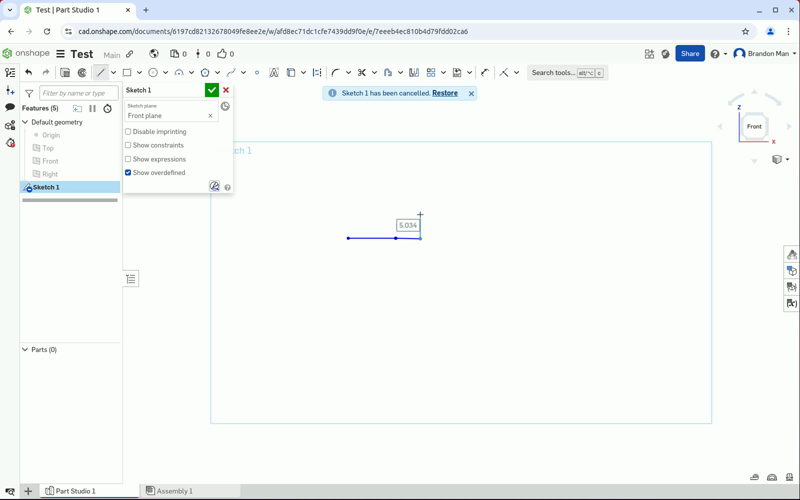
key_up(shift)
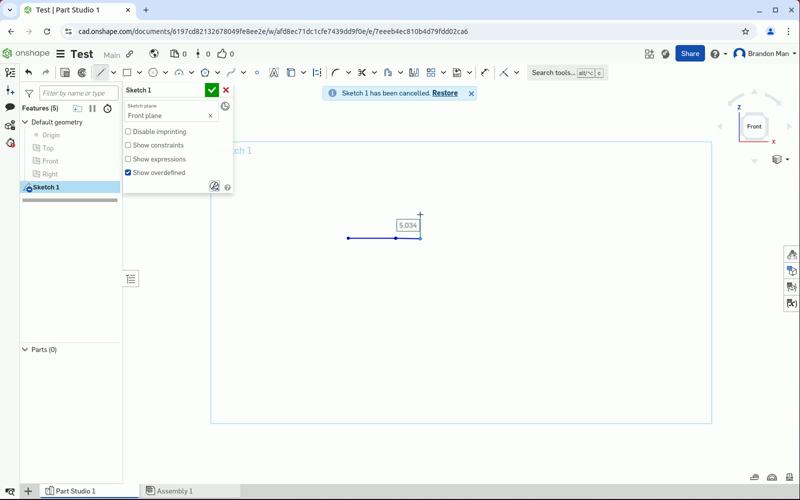
key_down(shift)
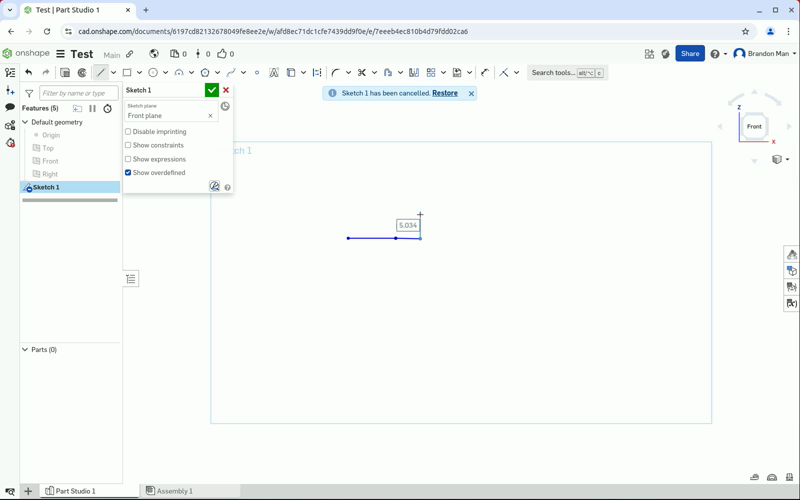
mouse_move(348, 214)
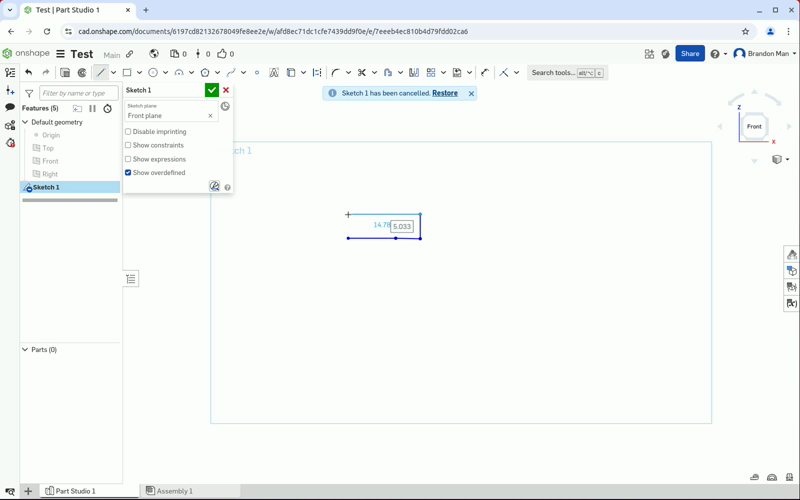
click(348, 214)
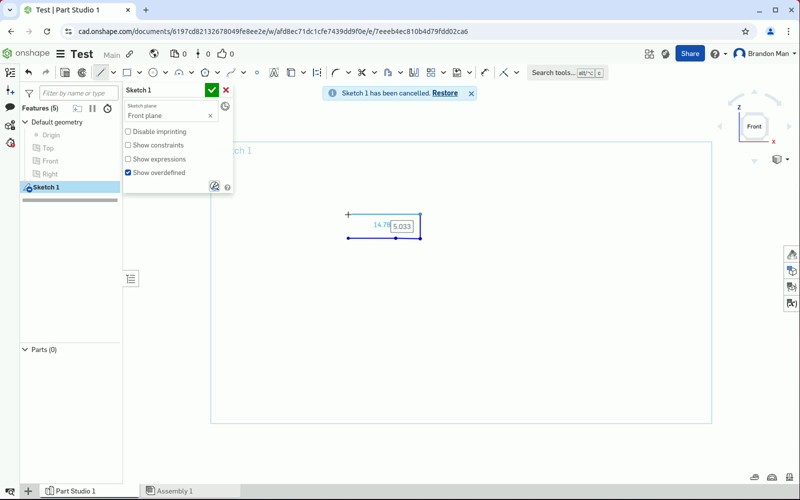
key_up(shift)
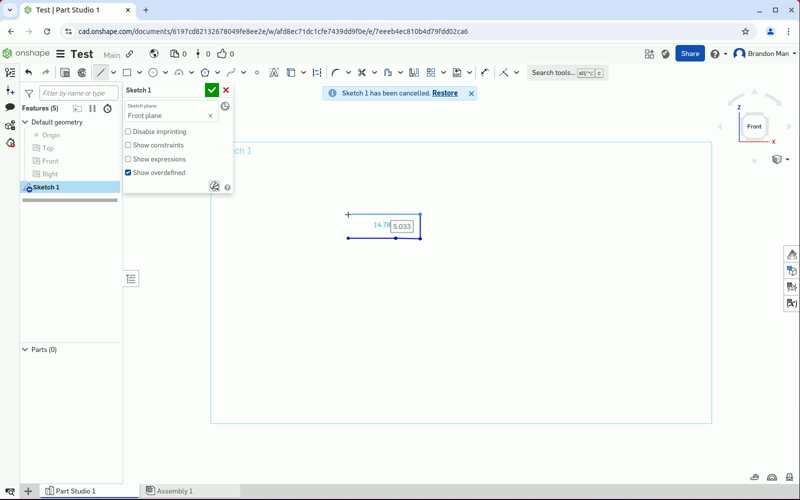
mouse_move(378, 214)
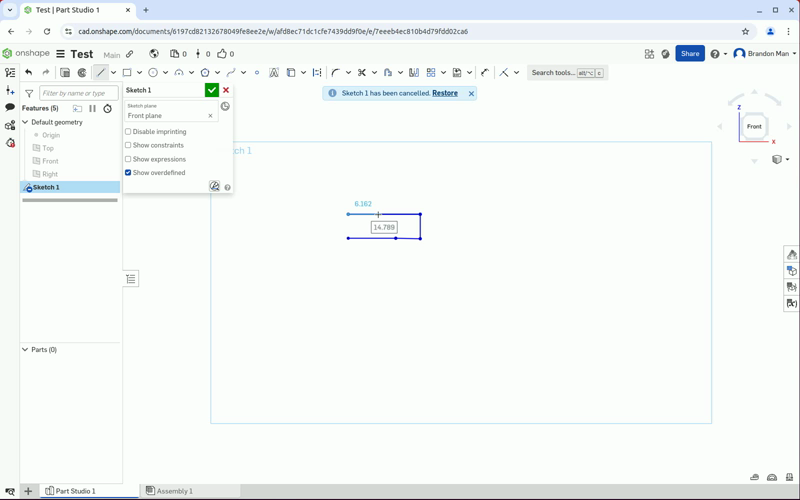
key_down(shift)
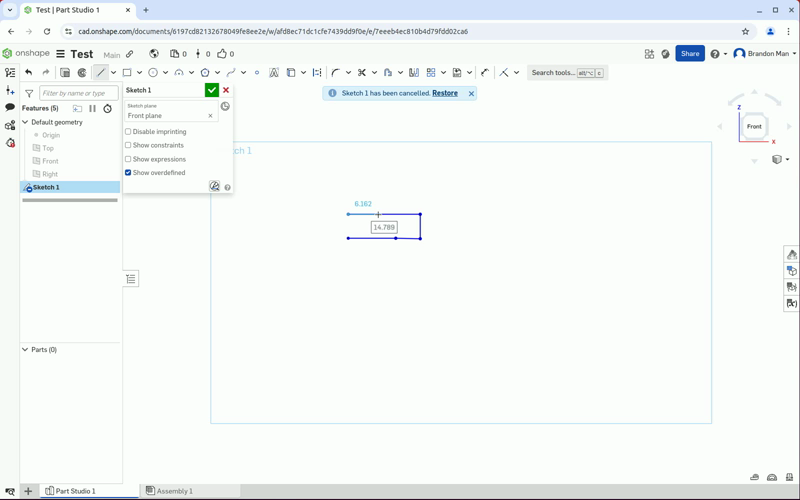
mouse_move(348, 238)
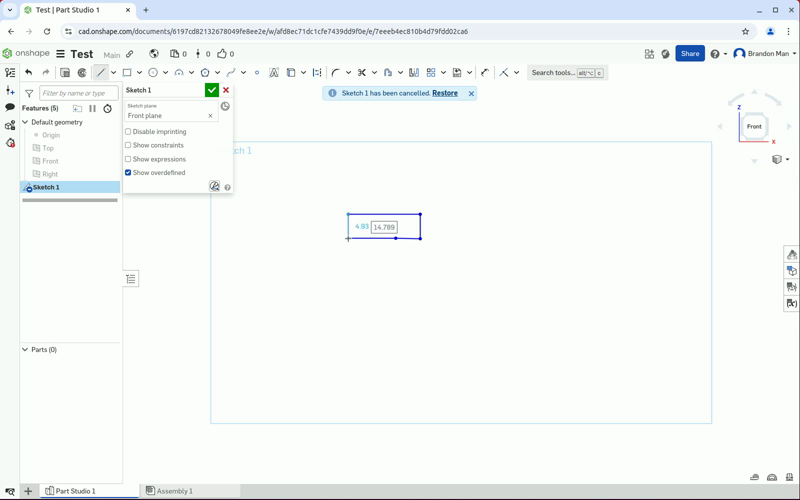
key_up(shift)
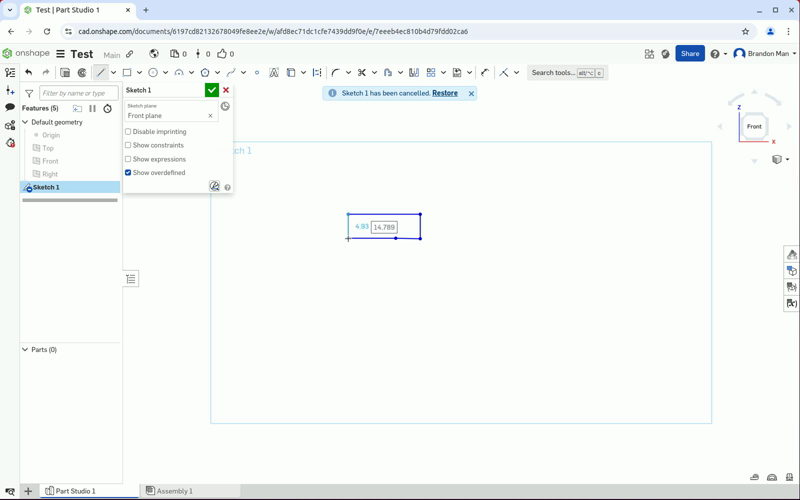
click(348, 238)
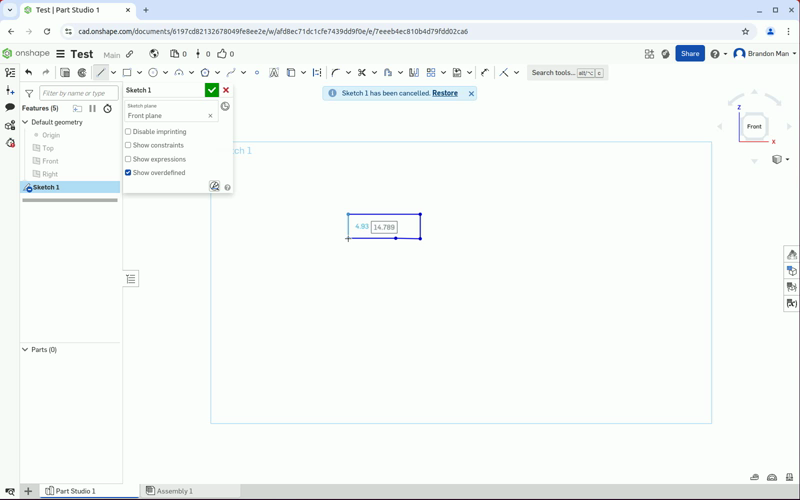
key(esc)
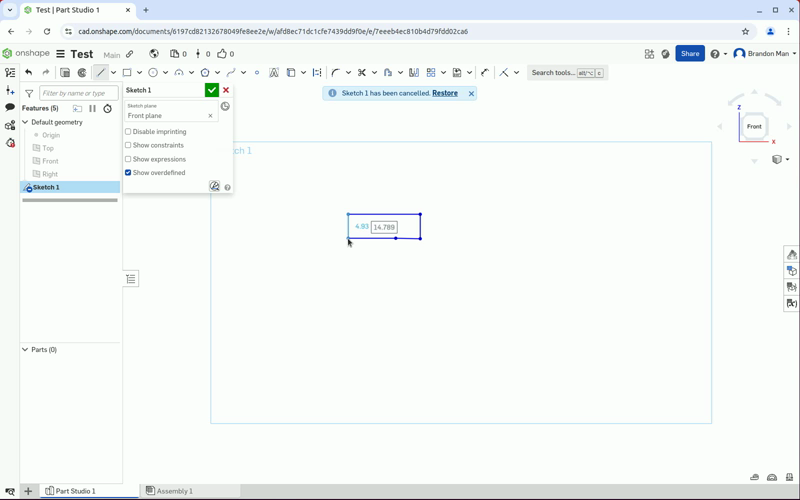
mouse_move(357, 220)
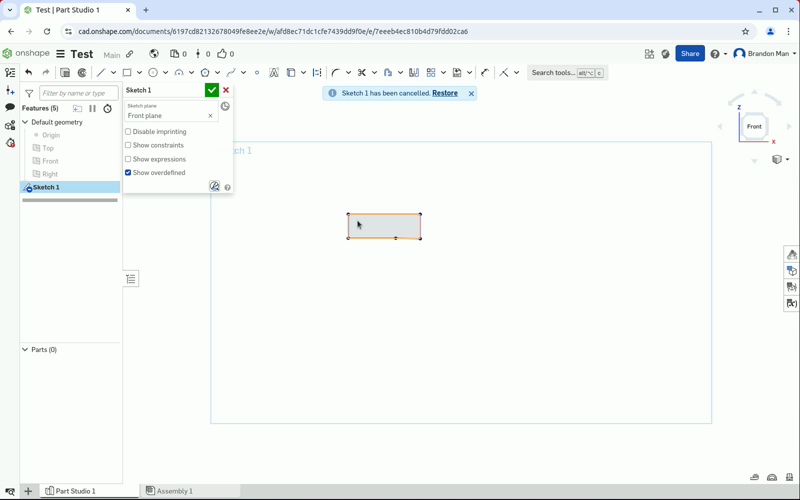
scroll(6)
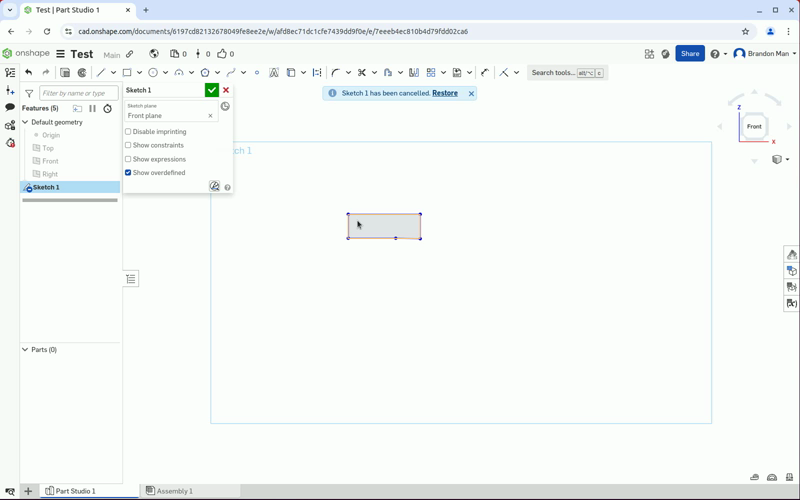
scroll(6)
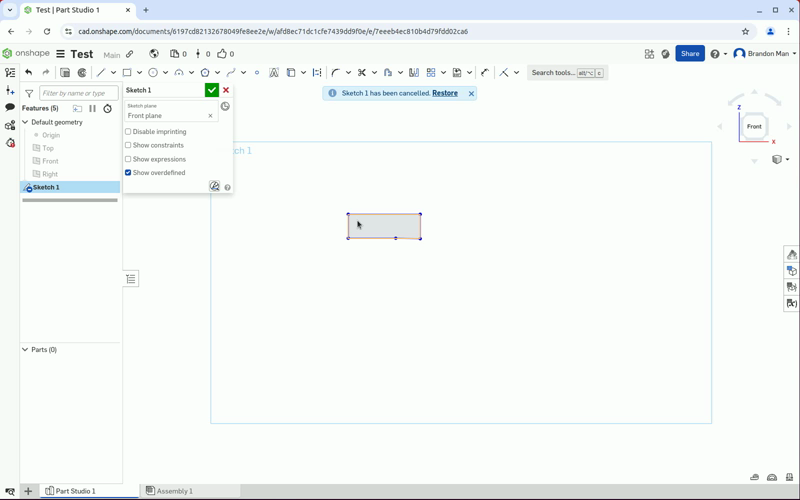
scroll(6)
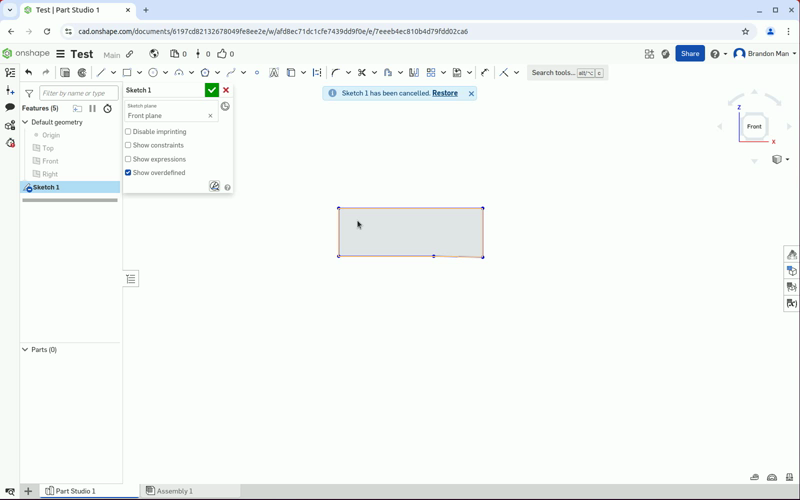
scroll(6)
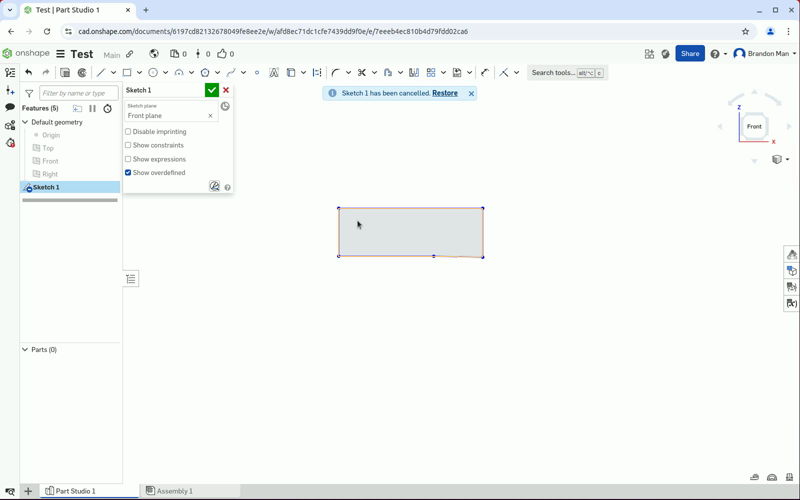
scroll(6)
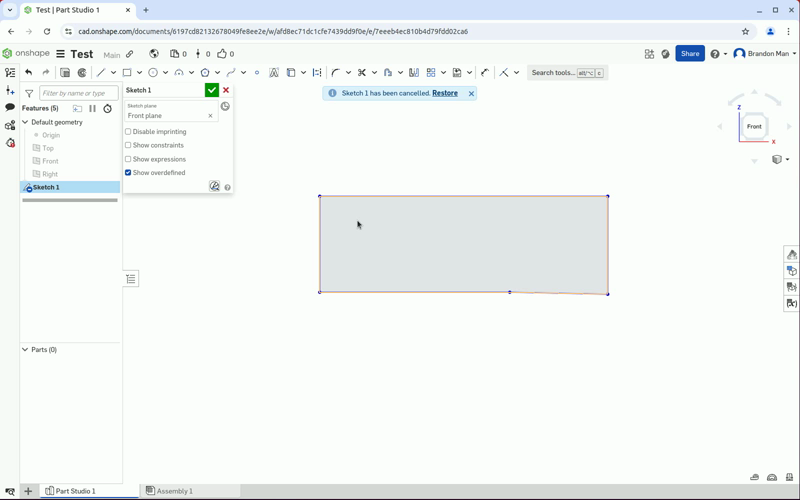
scroll(6)
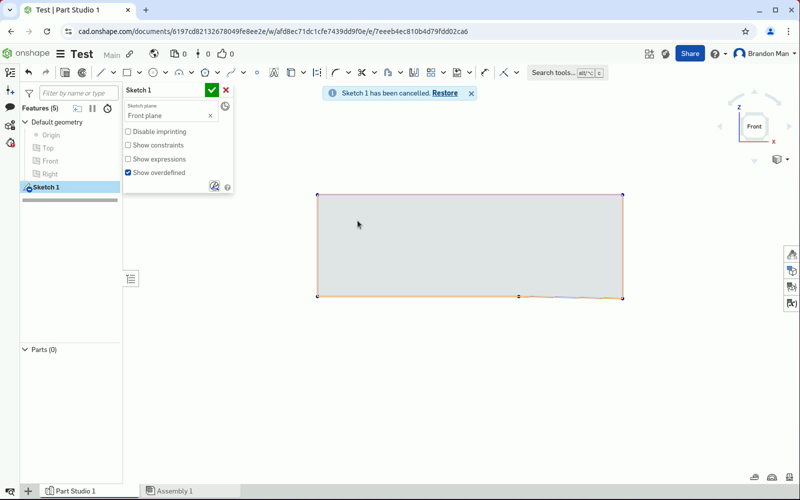
scroll(6)
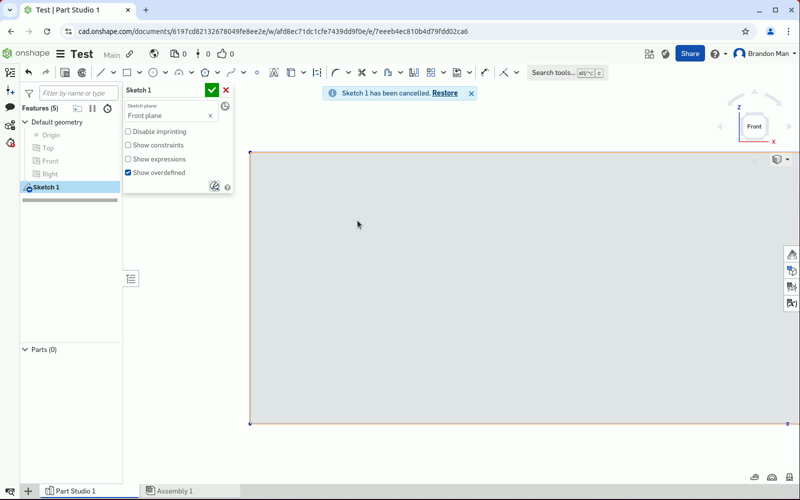
click(357, 220)
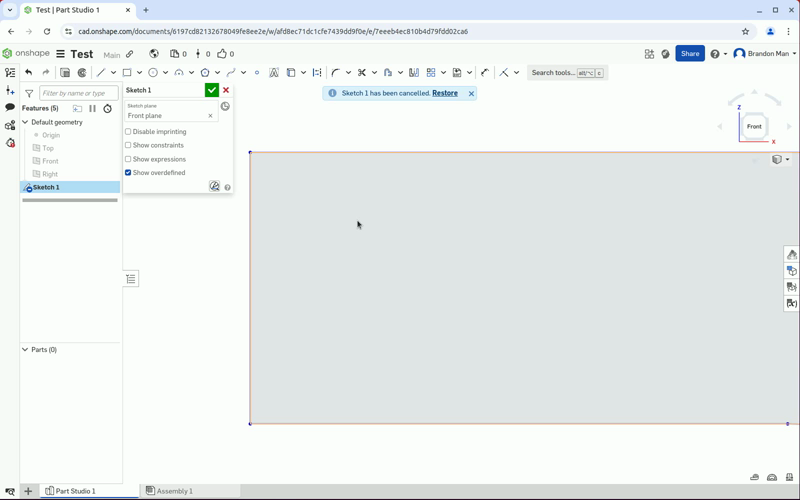
scroll(-6)
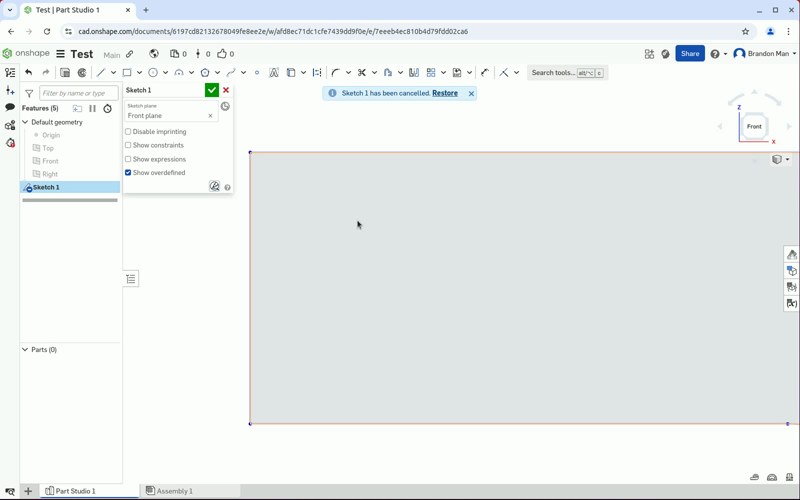
scroll(-6)
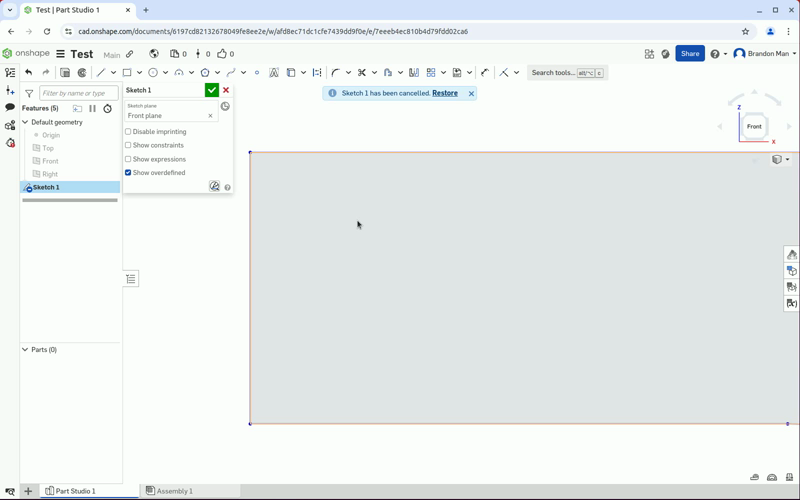
scroll(-6)
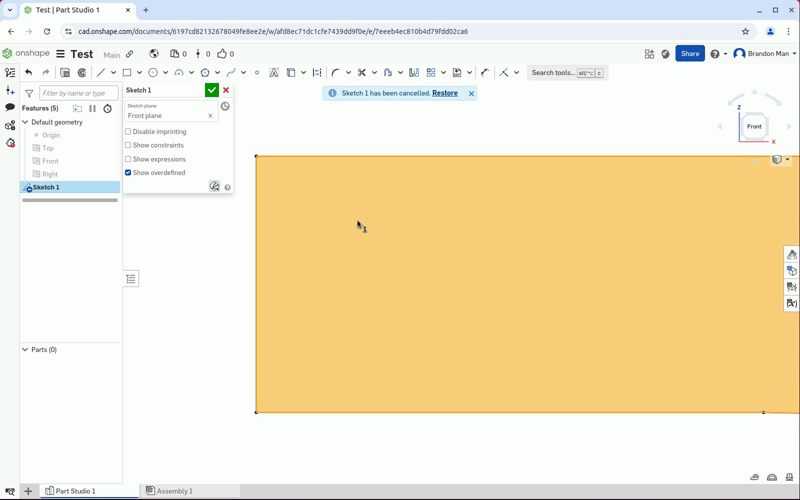
scroll(-6)
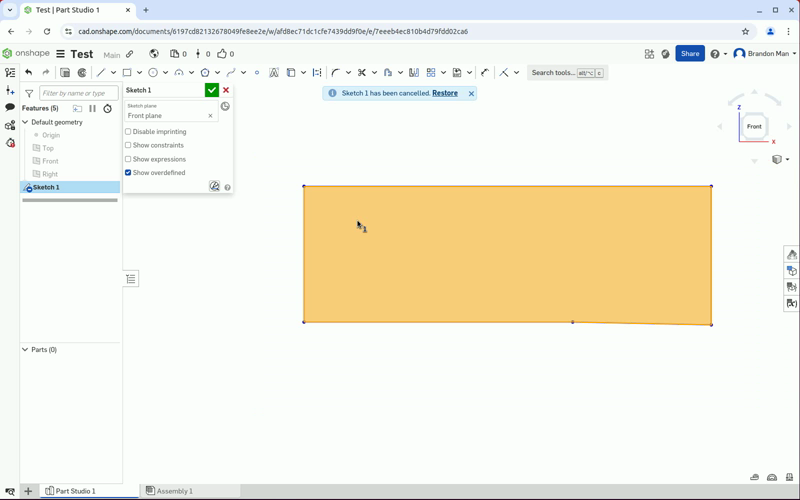
scroll(-6)
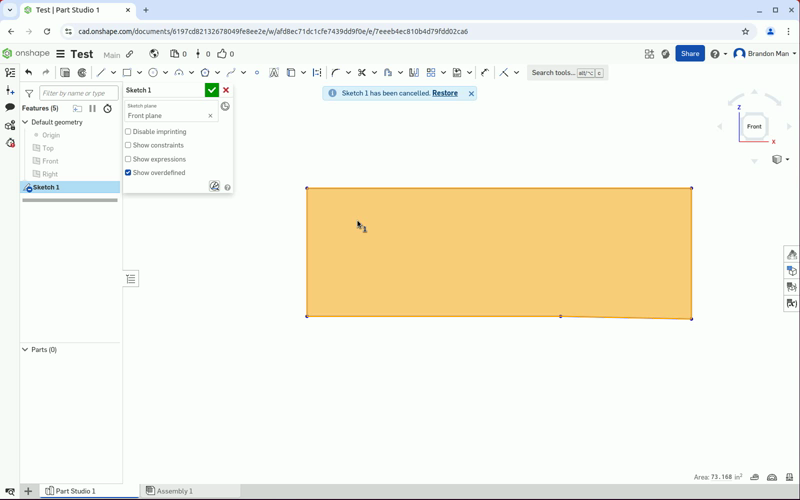
scroll(-6)
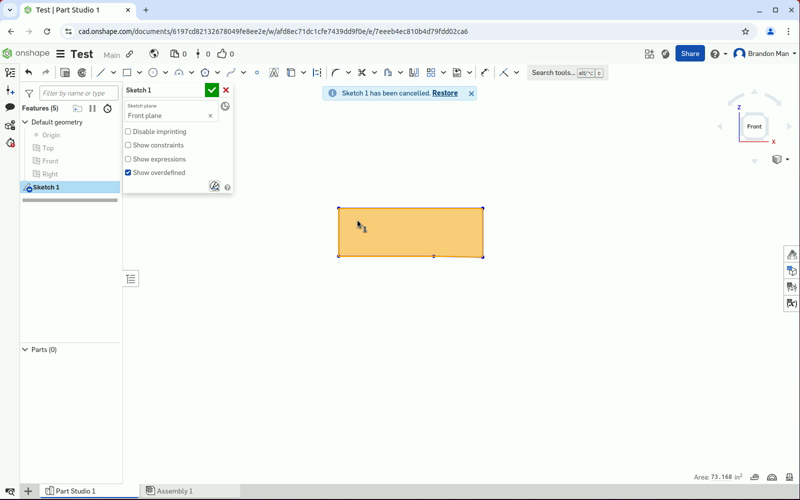
scroll(-6)
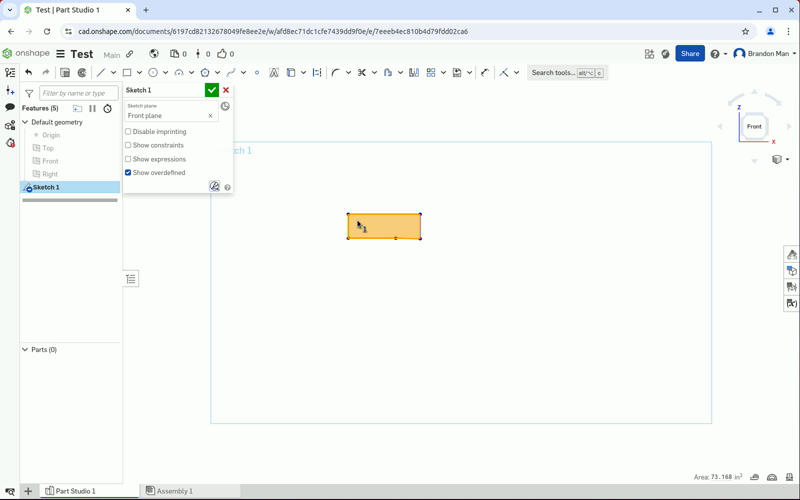
mouse_move(73, 352)
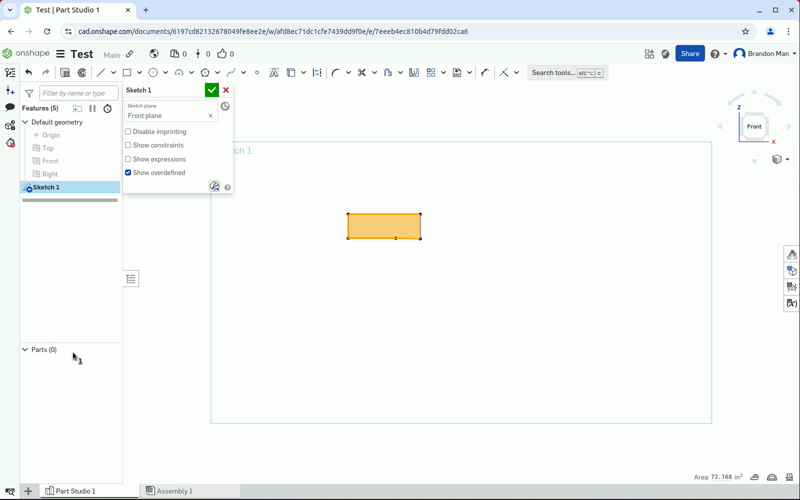
key(shift+y)
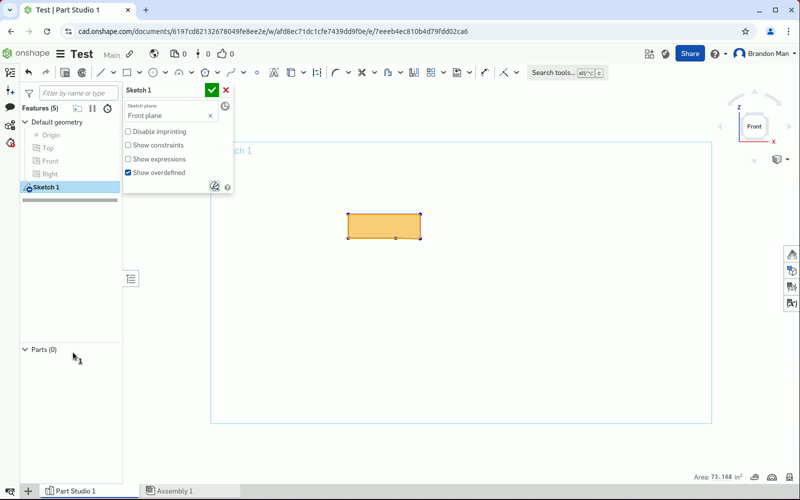
key(shift+e)
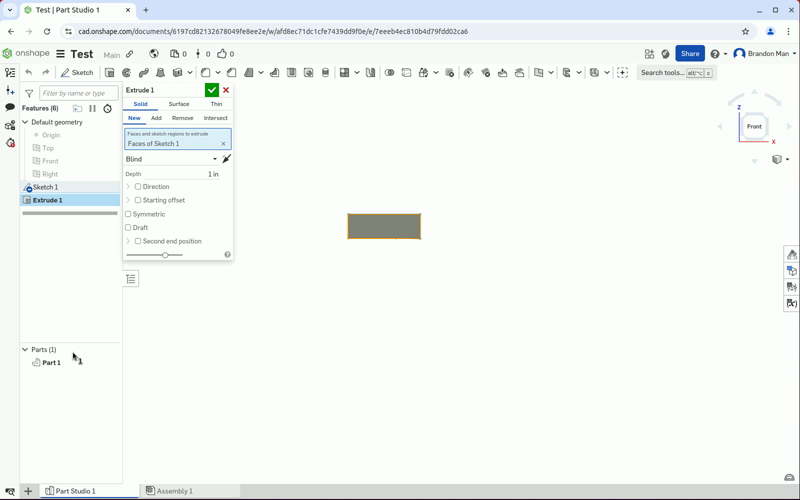
mouse_move(143, 106)
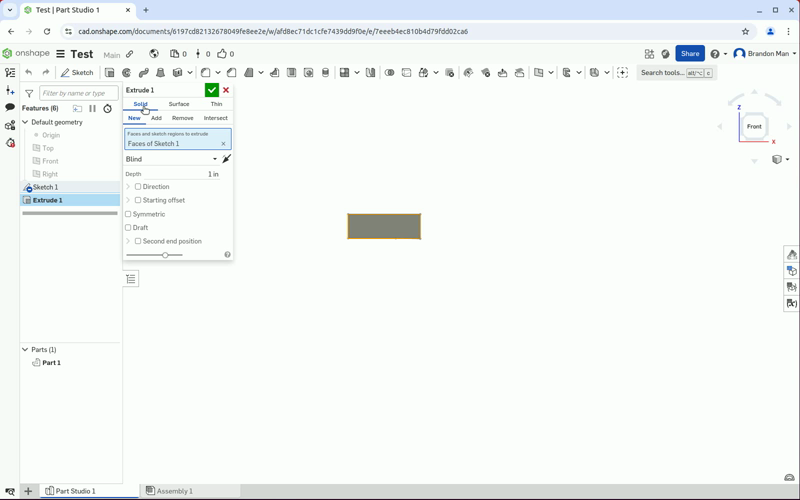
click(143, 106)
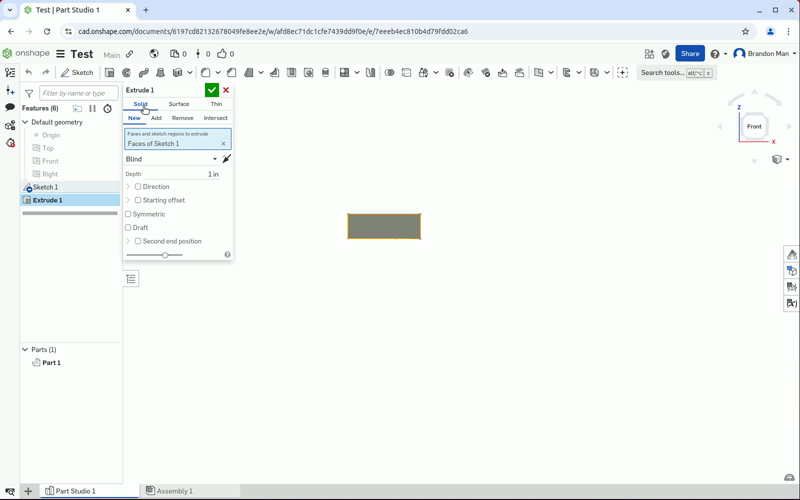
mouse_move(137, 120)
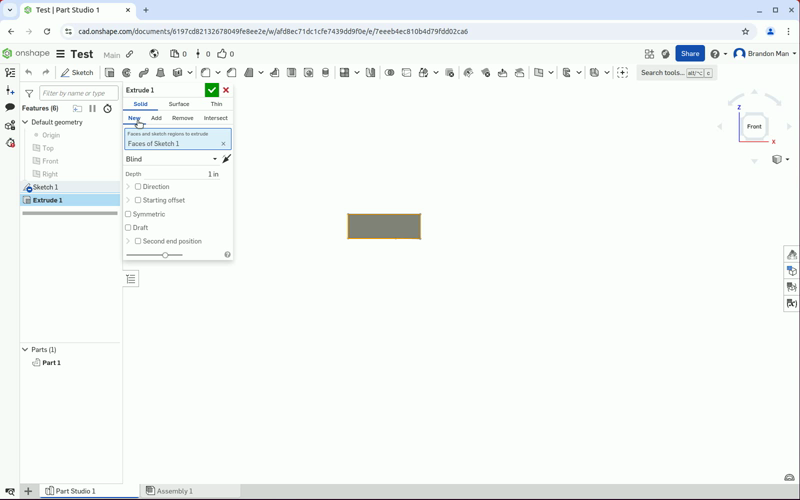
click(137, 120)
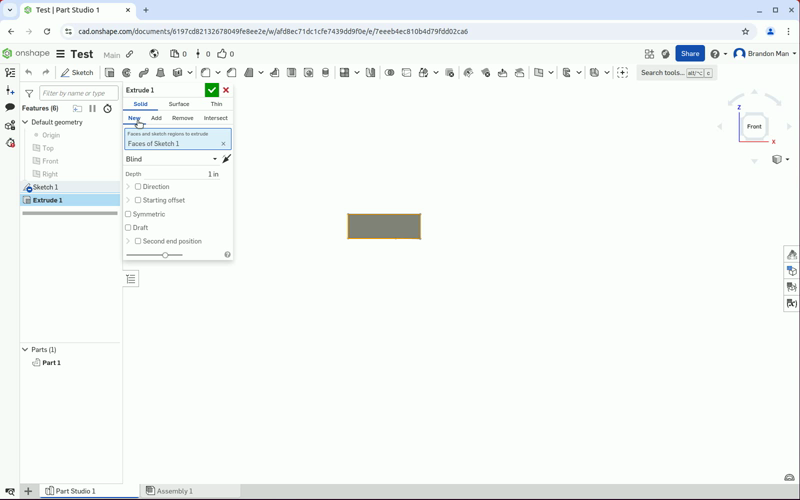
key(tab, 4)
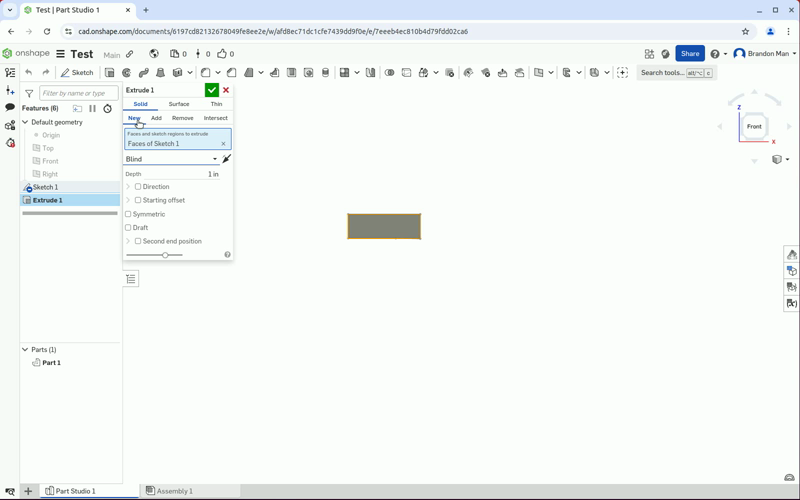
text(9.628)
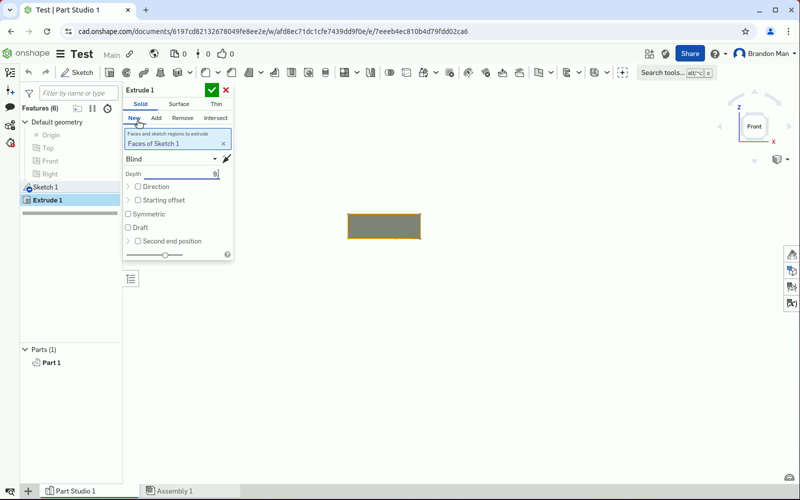
key(enter)
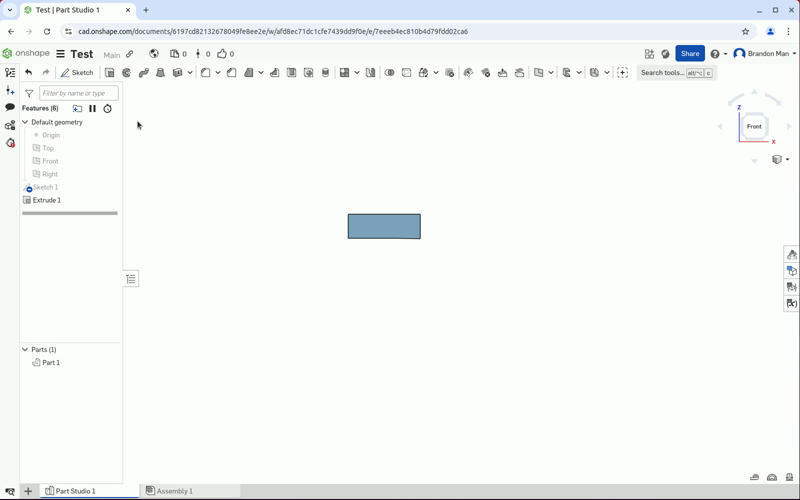
key(shift+h)
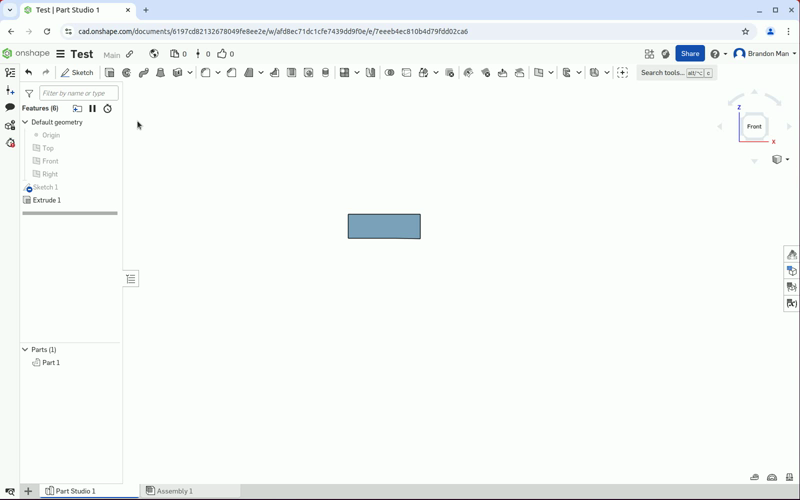
key(shift+h)
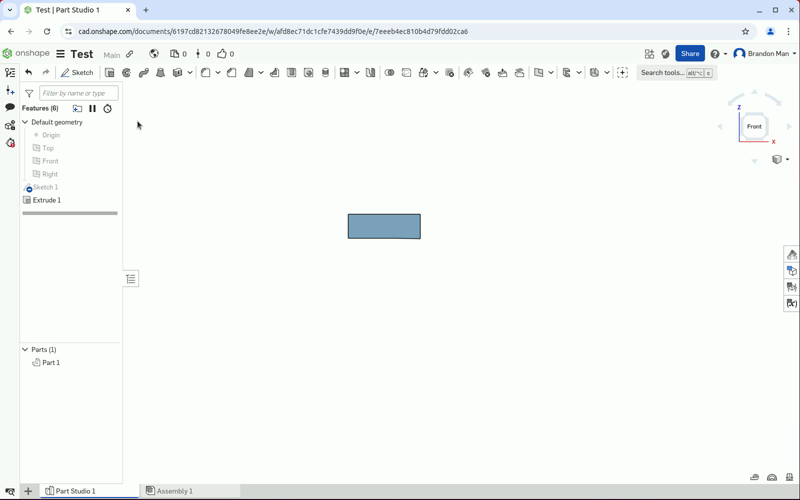
mouse_move(73, 189)
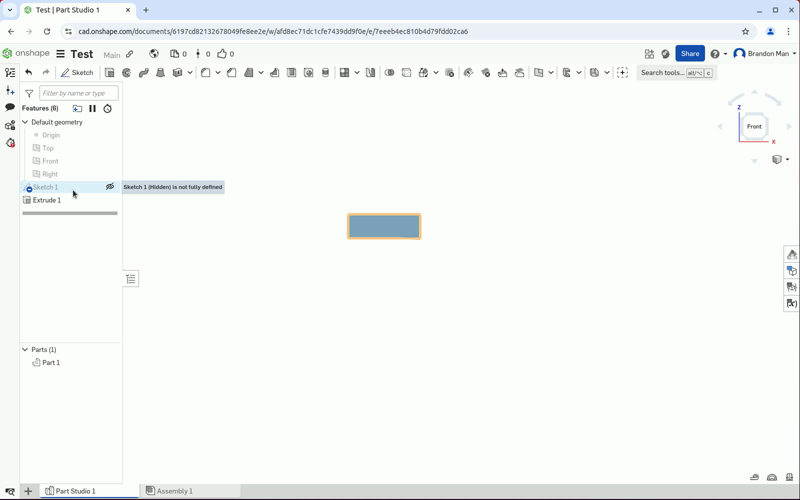
click(73, 189)
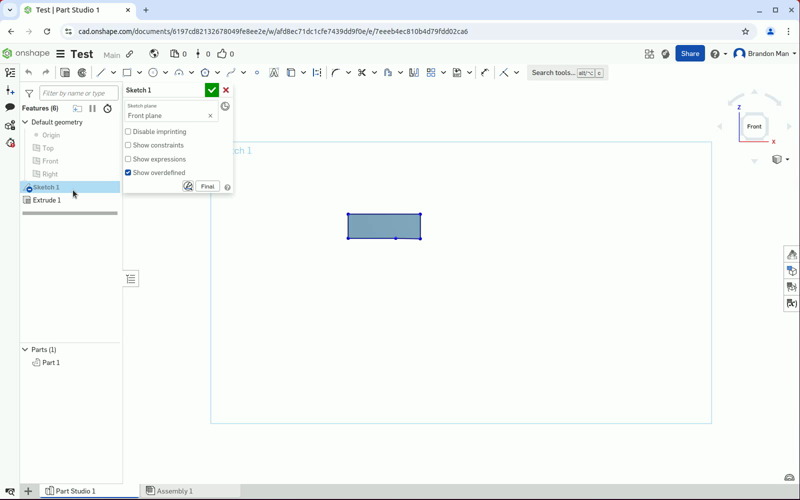
mouse_move(229, 92)
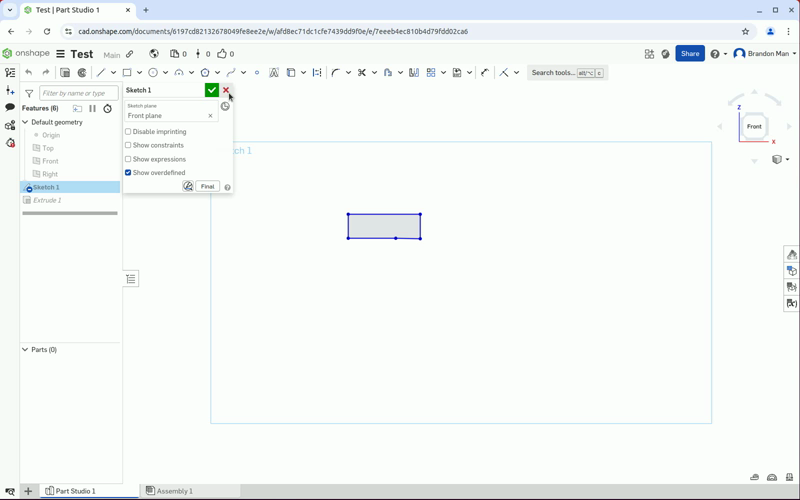
click(229, 92)
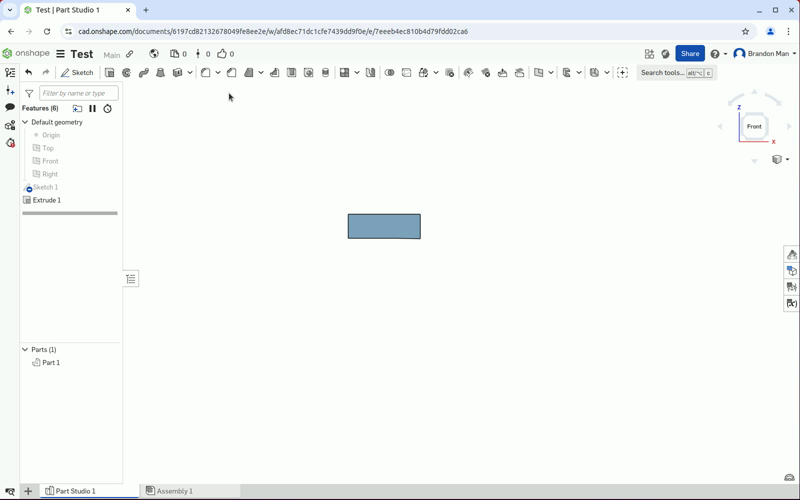
mouse_move(73, 352)
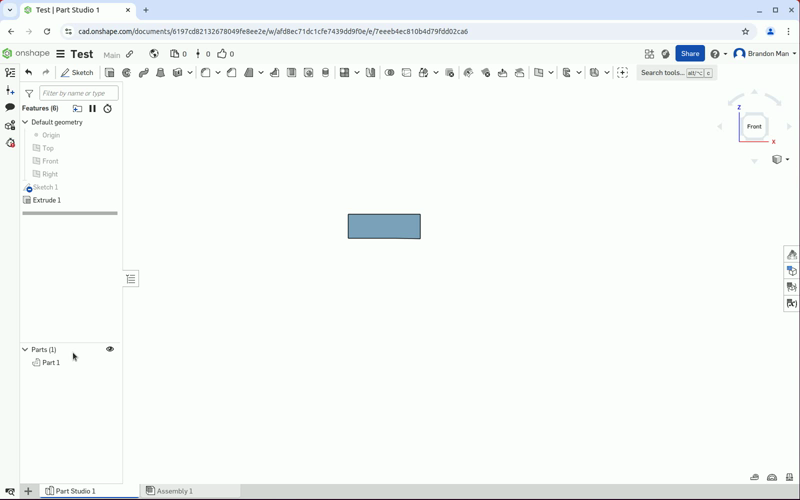
key(y)
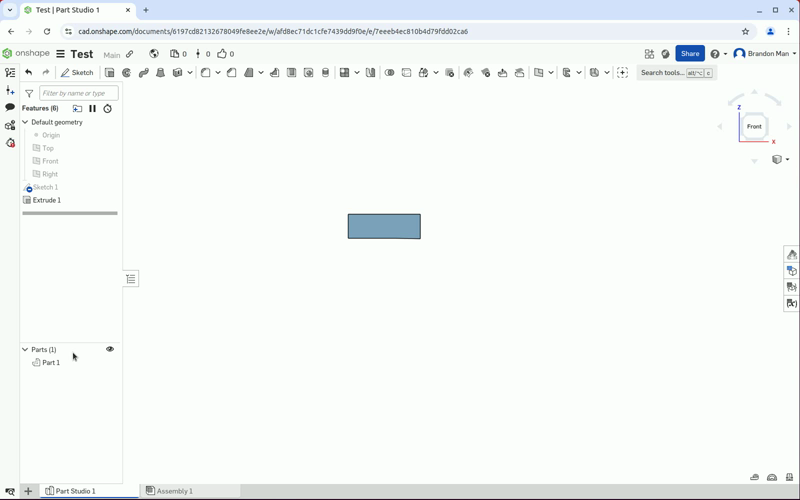
key(shift+p)
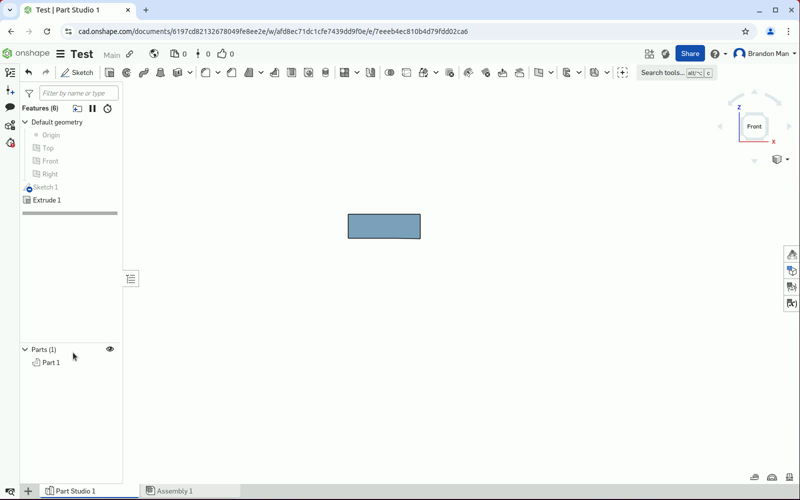
key(space)
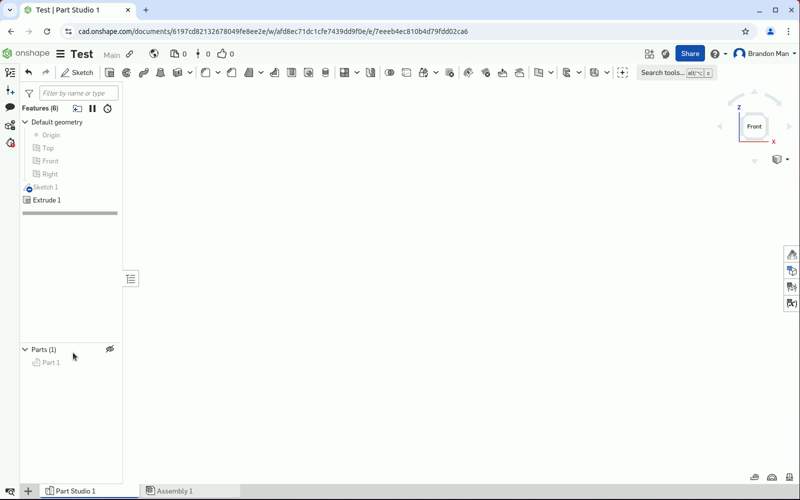
key_down(shift)
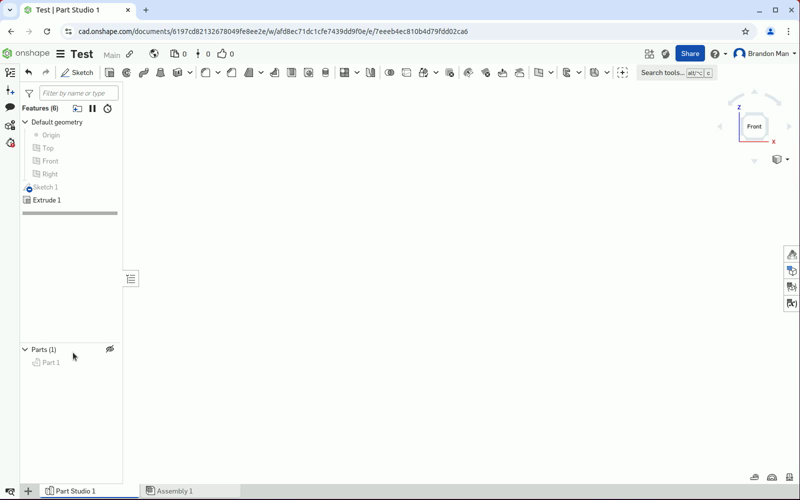
key(down)
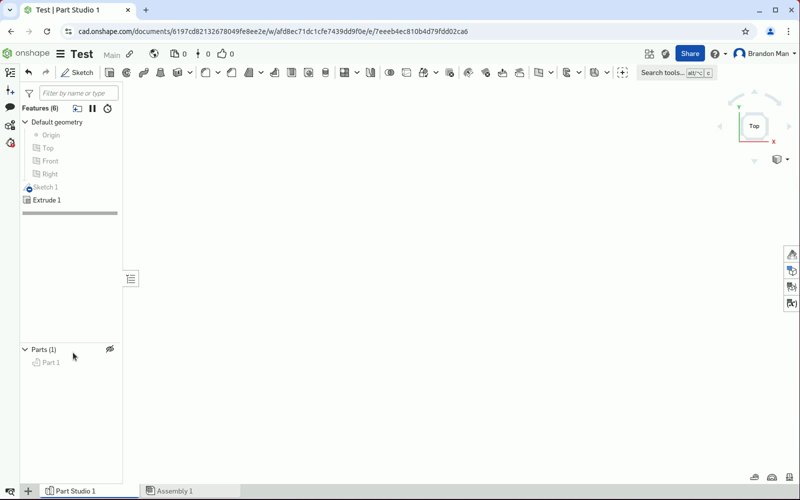
key_up(shift)
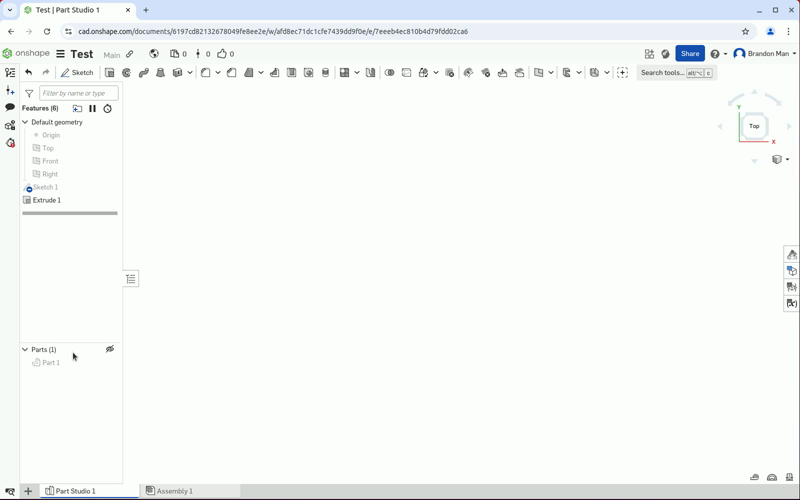
mouse_move(73, 352)
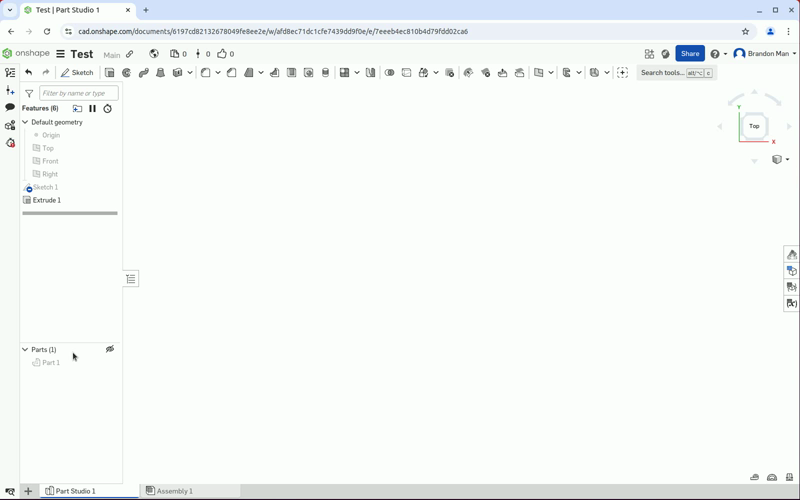
key(shift+y)
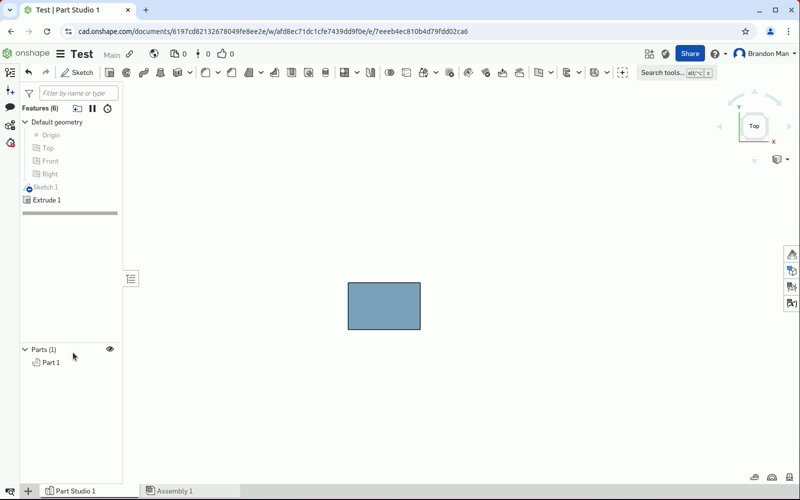
mouse_move(541, 75)
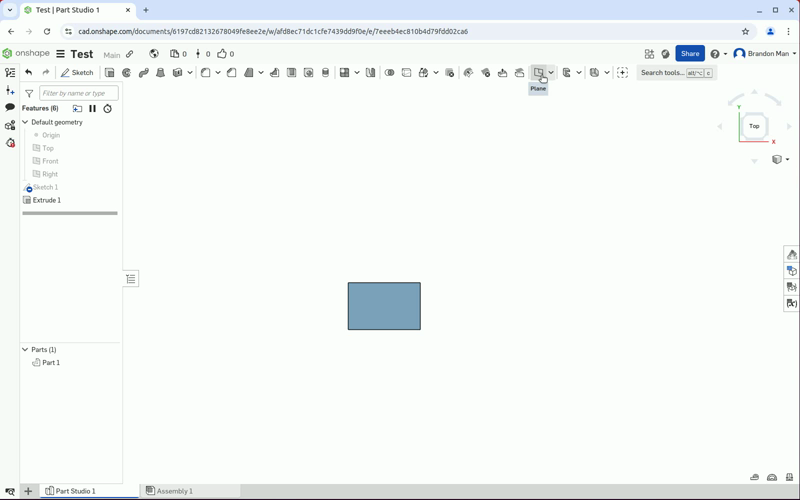
click(541, 75)
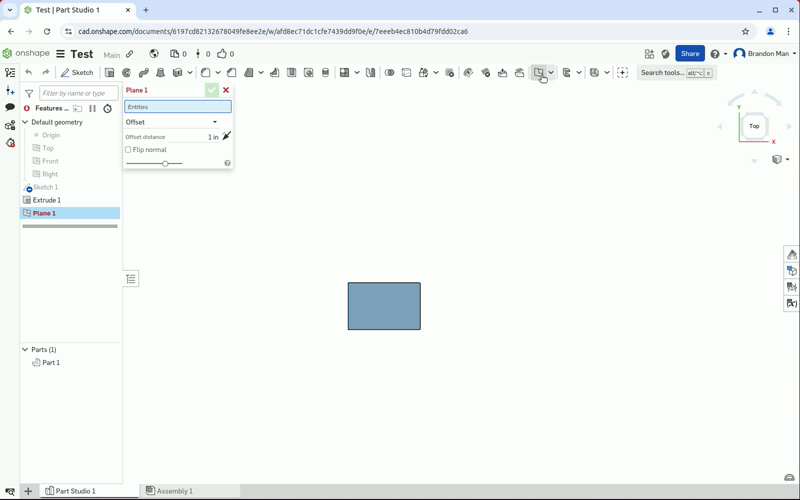
mouse_move(73, 150)
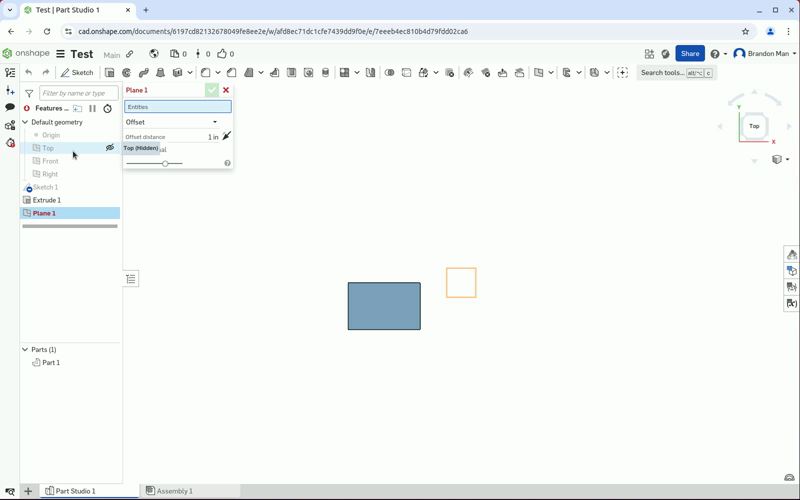
click(73, 150)
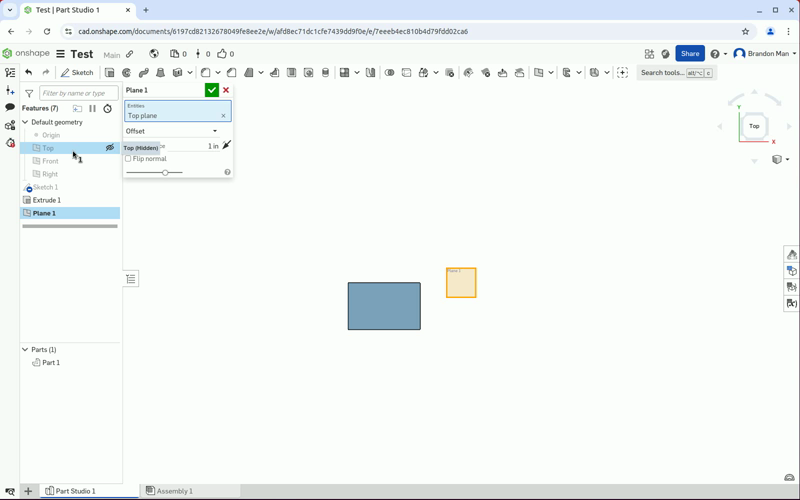
key(tab, 2)
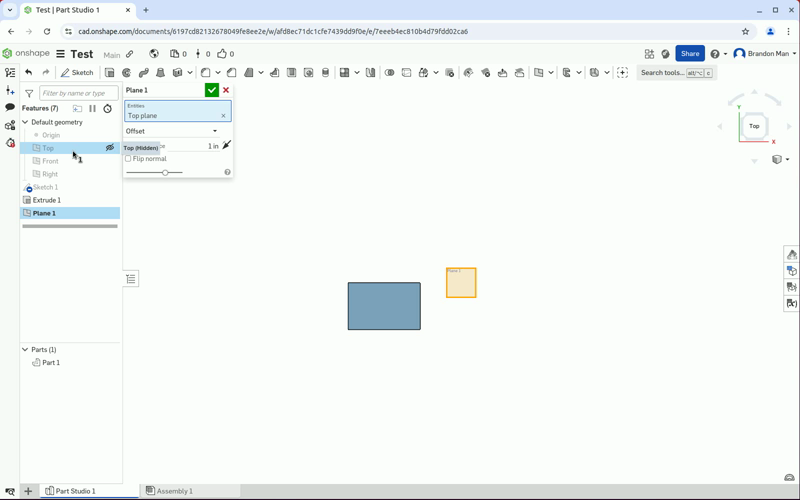
text(13.957)
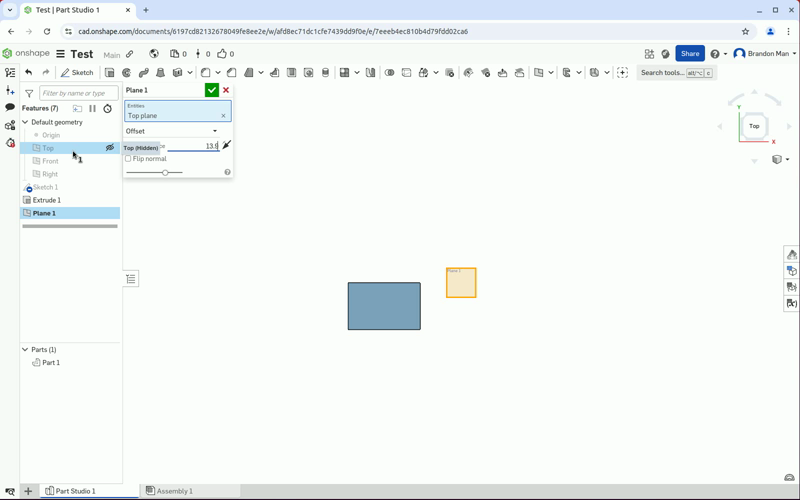
key(enter, 2)
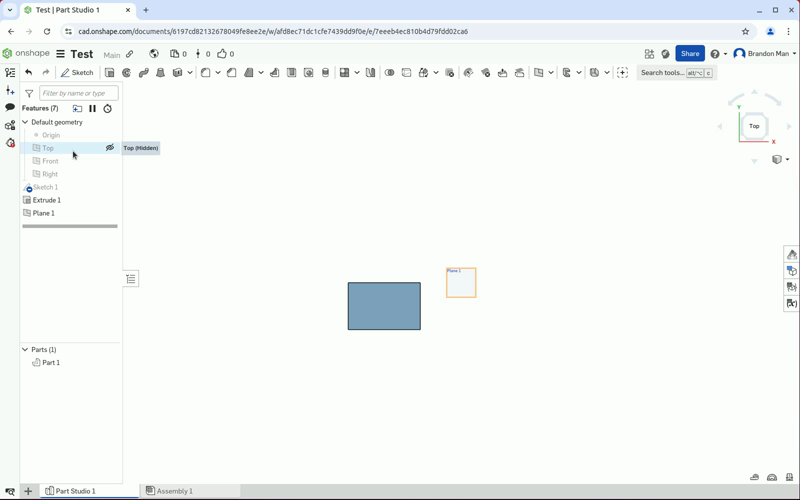
key(shift+s)
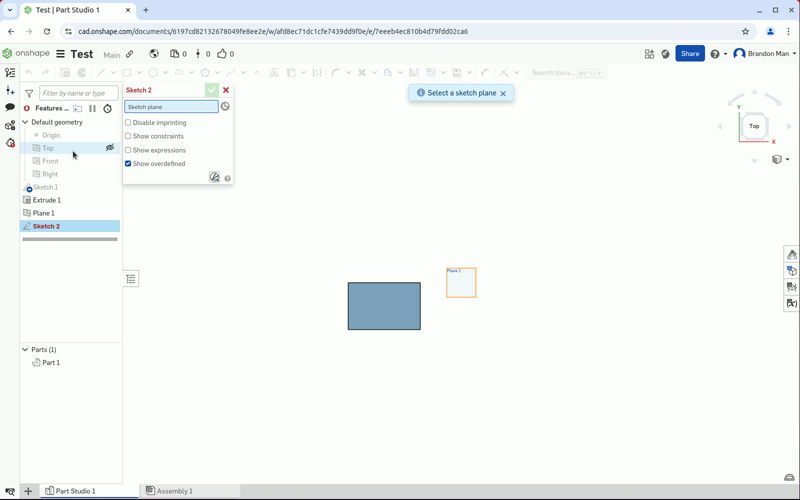
mouse_move(73, 215)
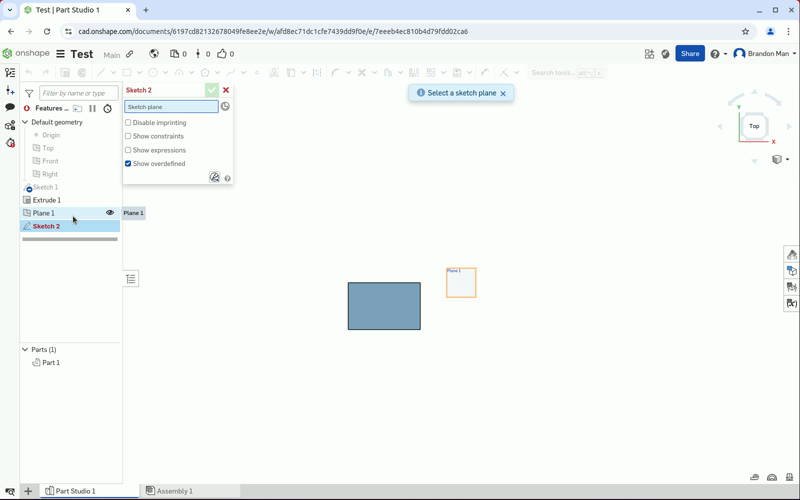
click(73, 215)
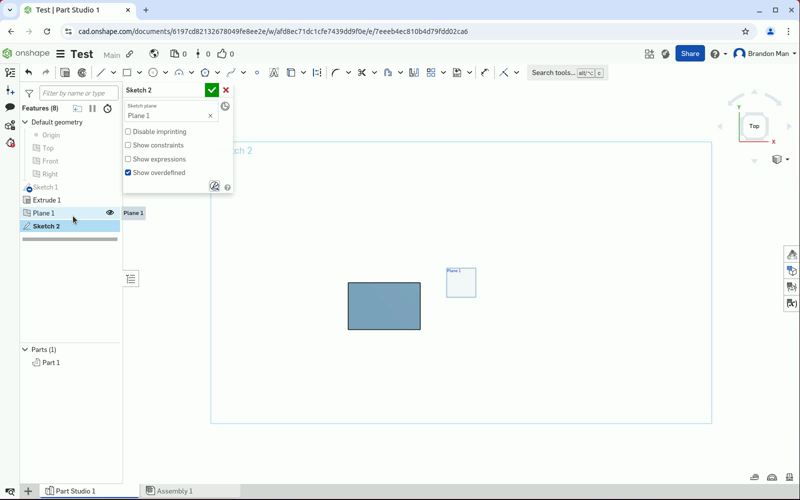
mouse_move(73, 352)
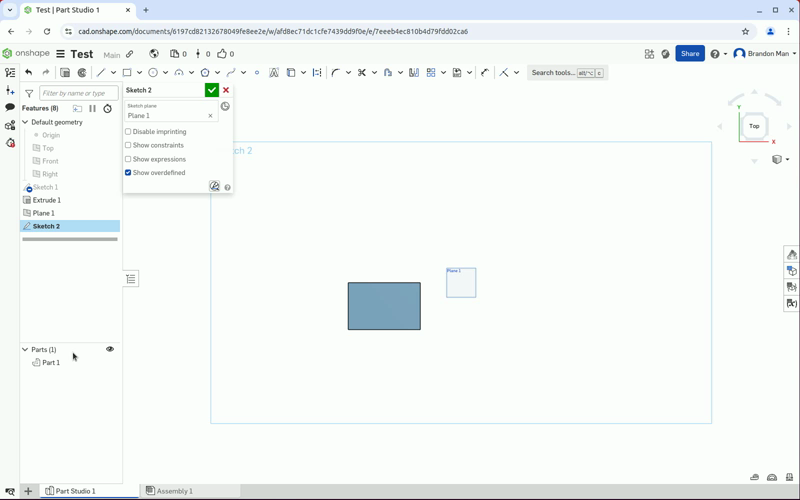
key(y)
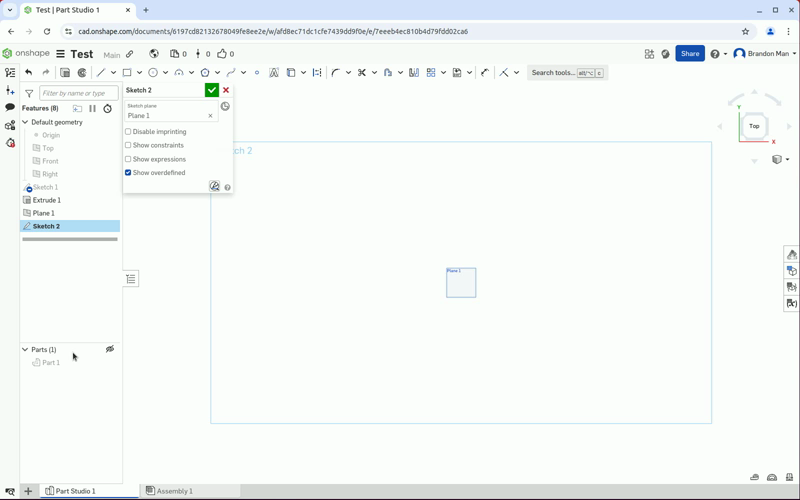
key(l)
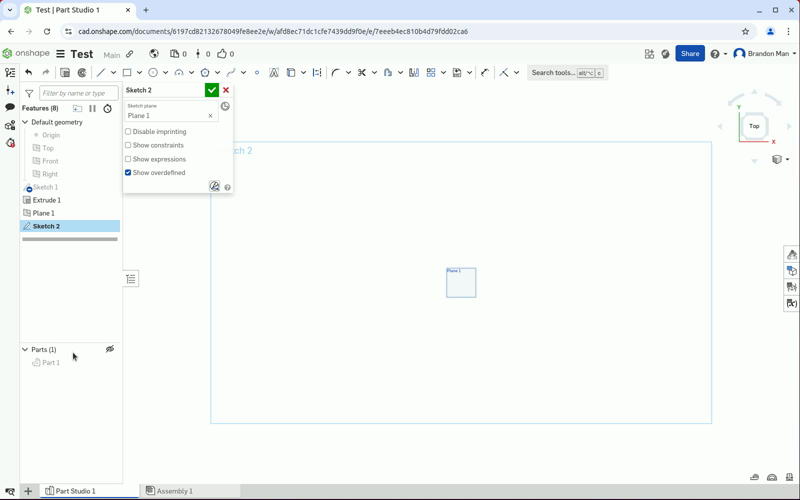
key_down(shift)
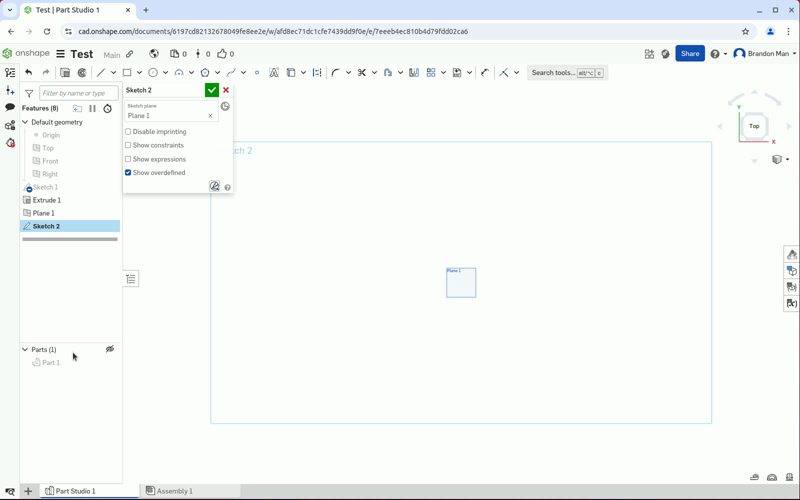
mouse_move(348, 306)
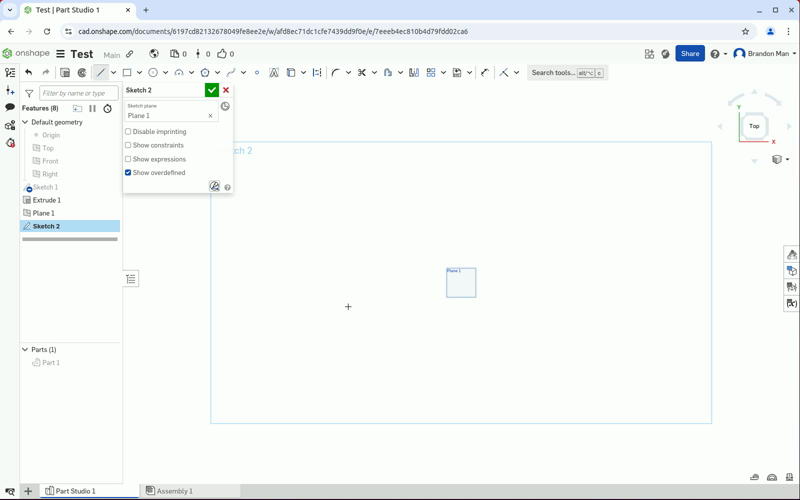
click(348, 306)
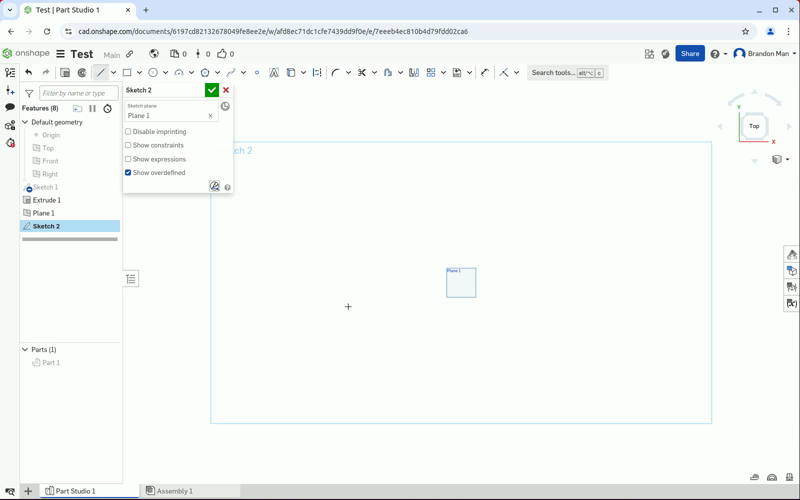
key_up(shift)
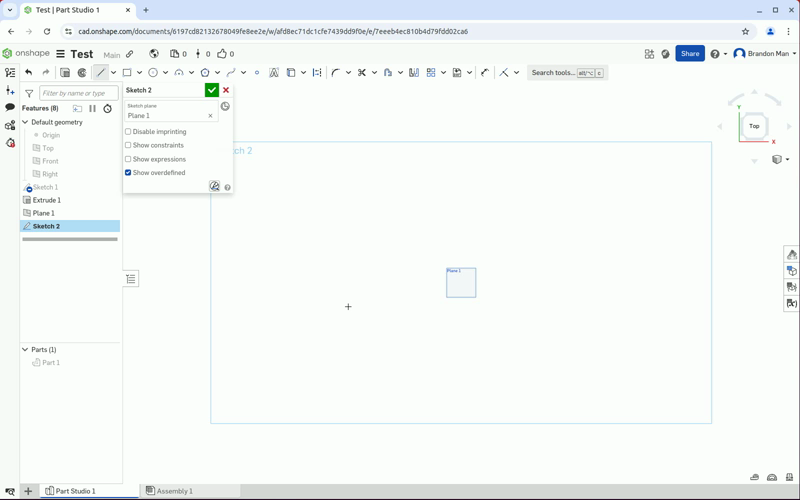
key_down(shift)
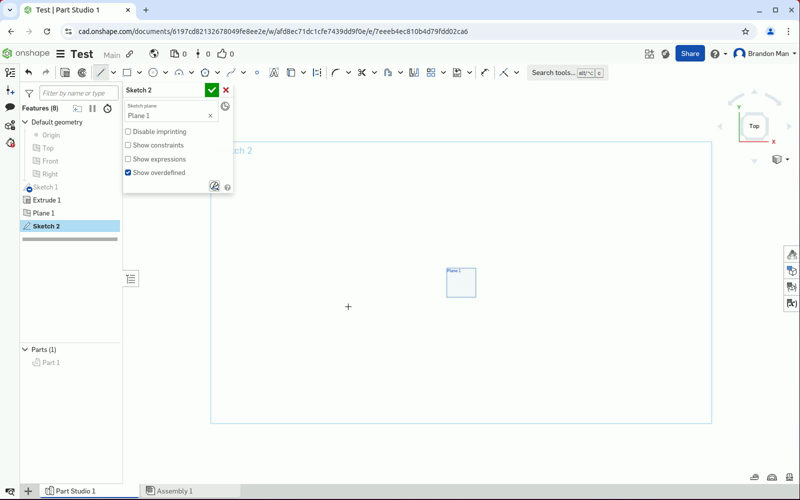
mouse_move(420, 306)
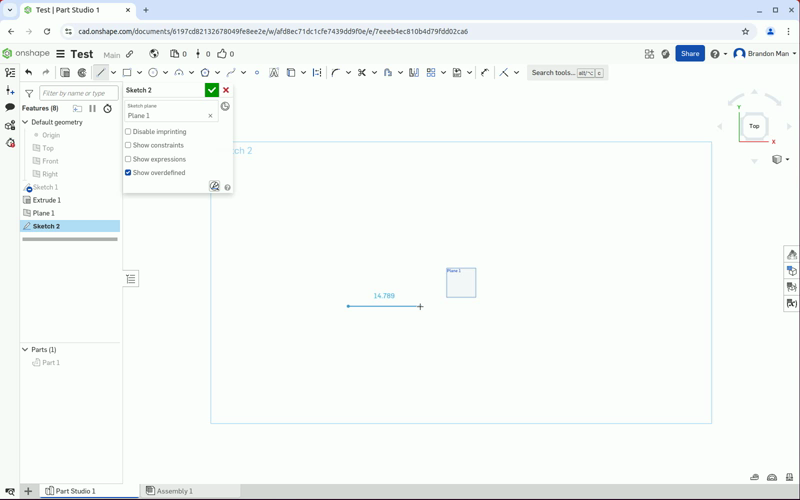
click(420, 306)
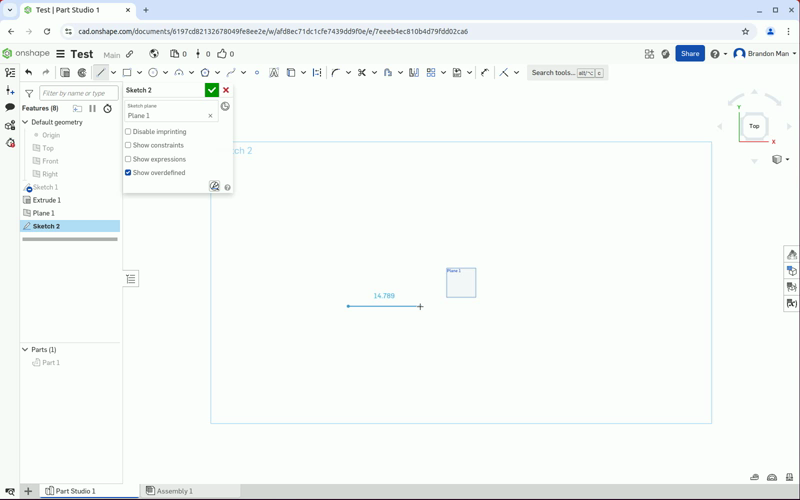
key_up(shift)
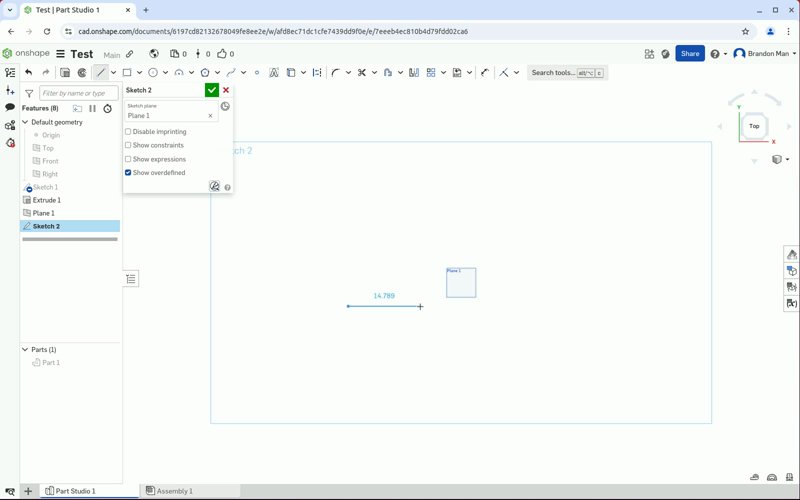
key_down(shift)
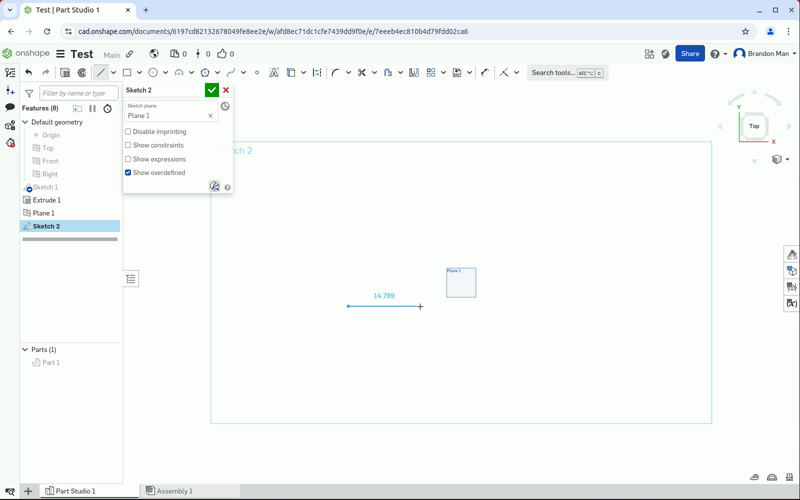
mouse_move(450, 306)
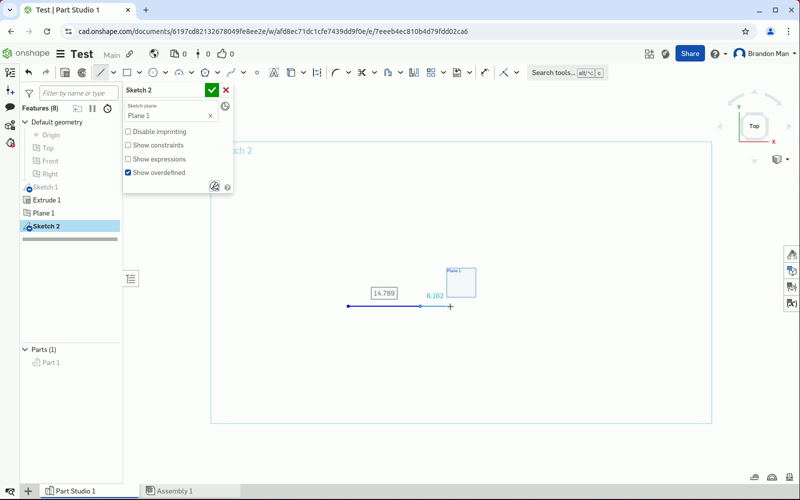
mouse_move(420, 282)
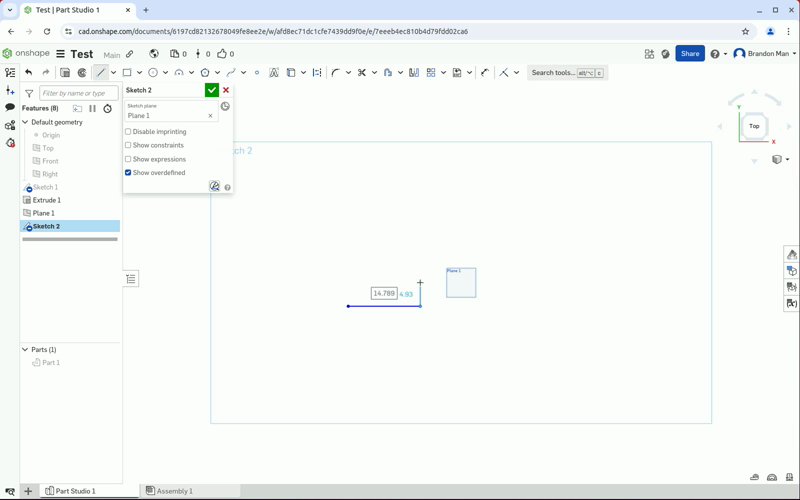
click(420, 282)
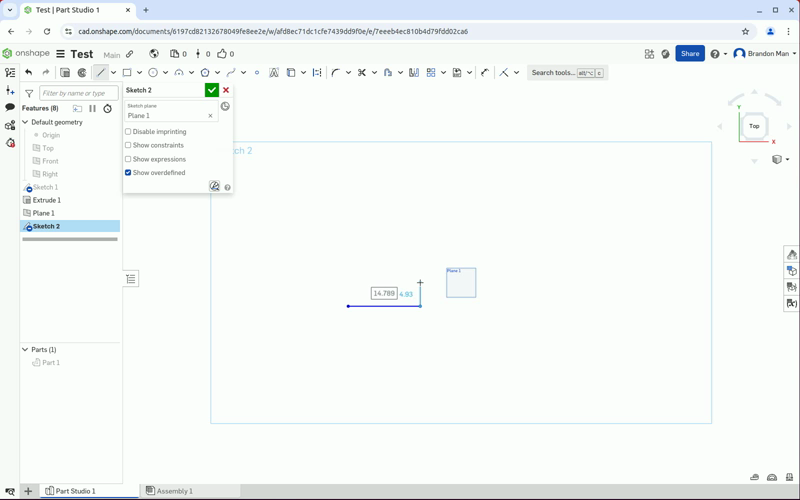
key_up(shift)
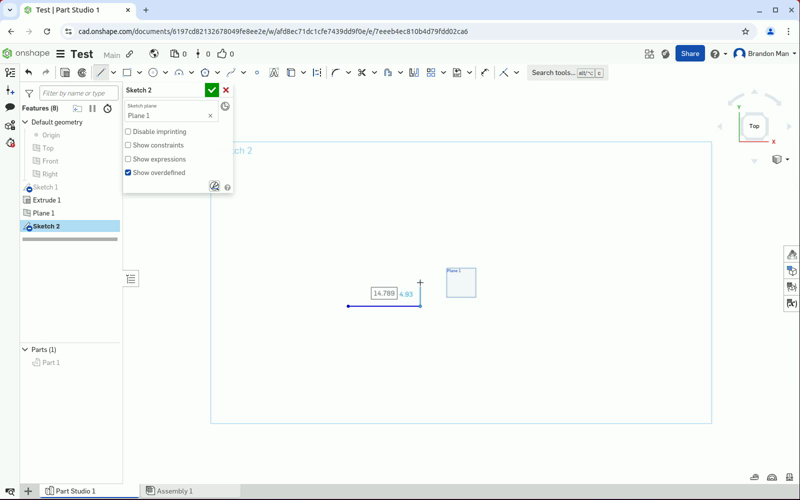
key_down(shift)
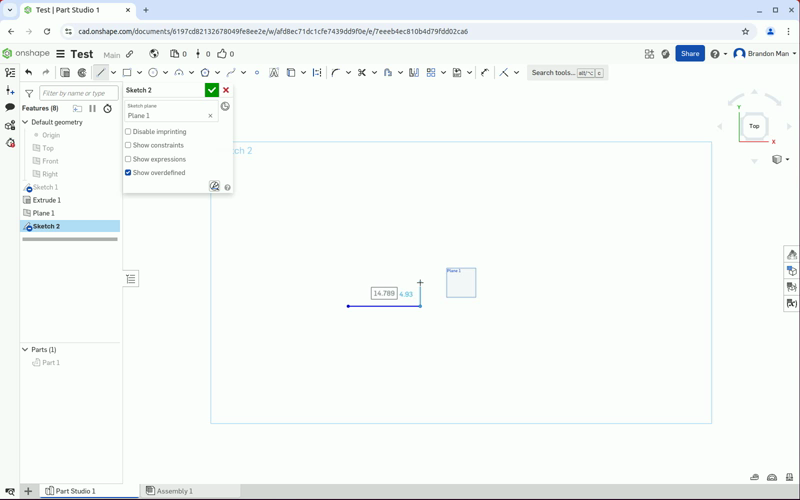
mouse_move(348, 282)
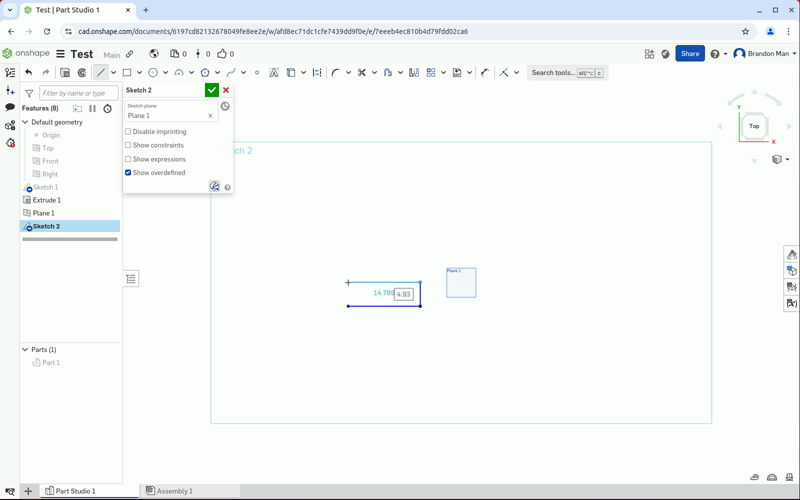
click(348, 282)
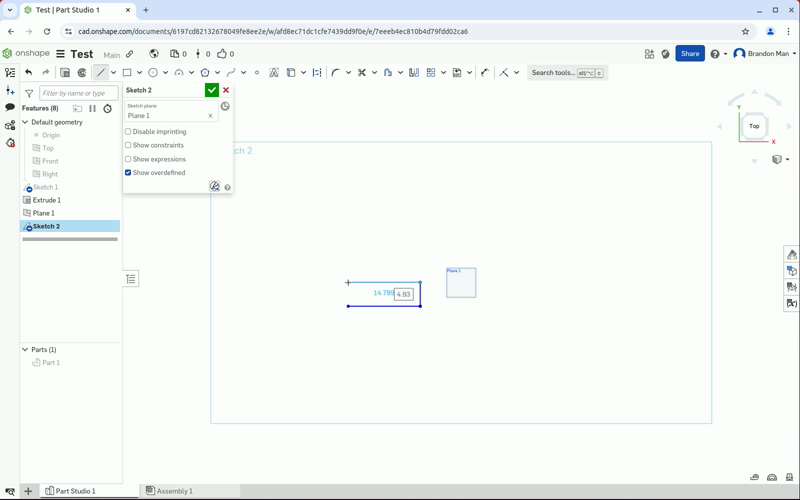
key_up(shift)
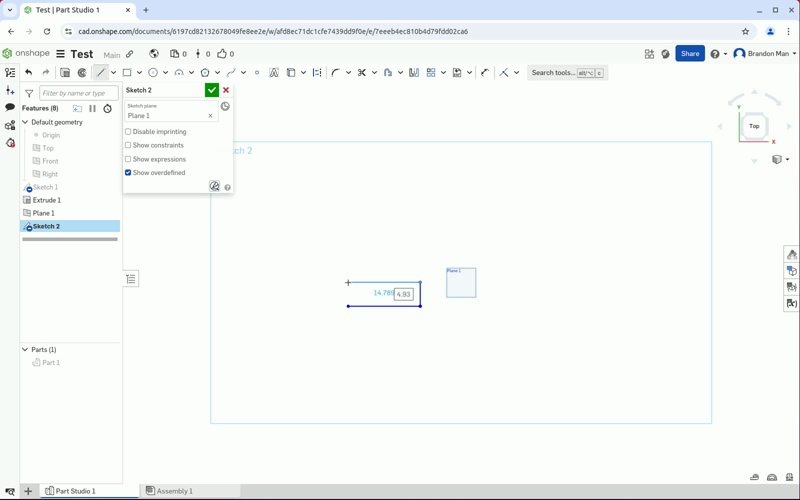
mouse_move(378, 282)
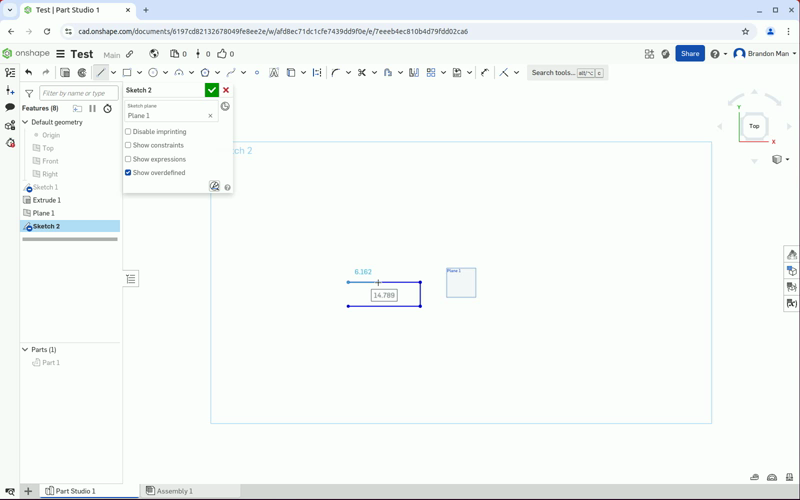
key_down(shift)
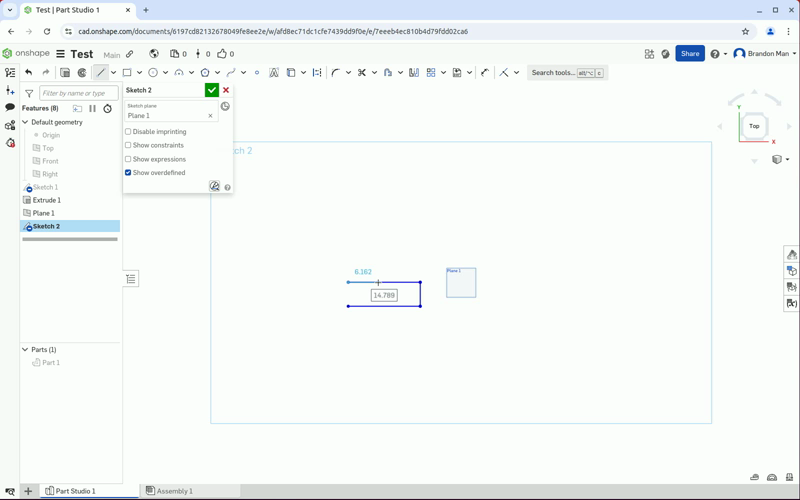
mouse_move(348, 306)
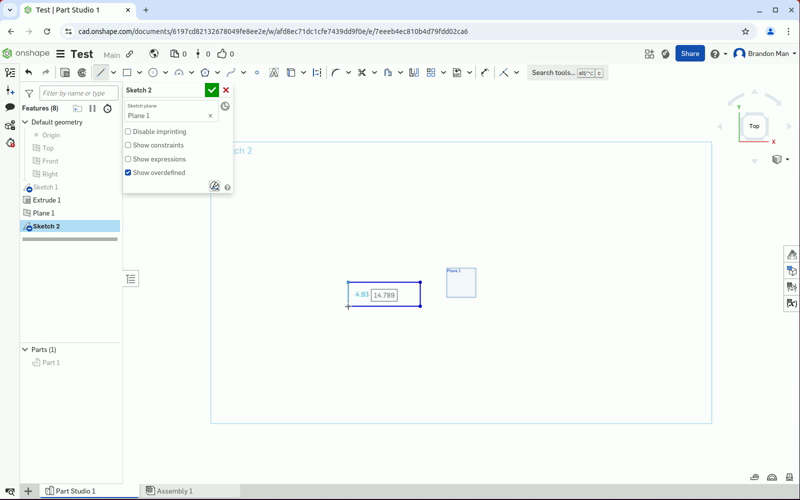
key_up(shift)
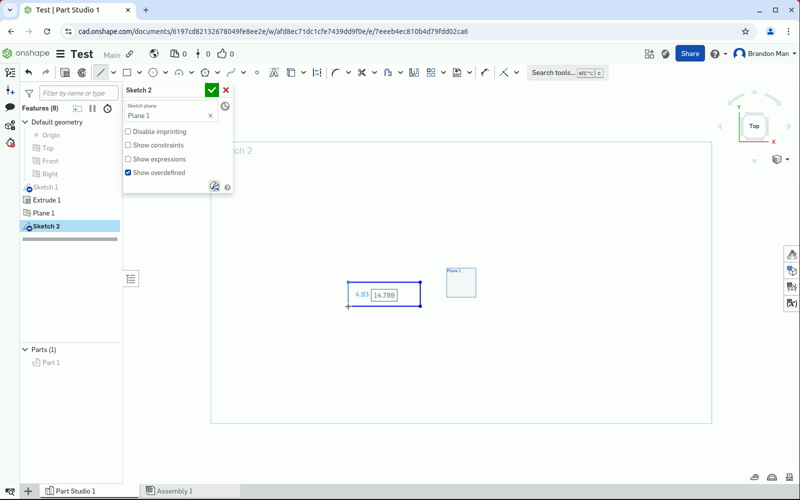
click(348, 306)
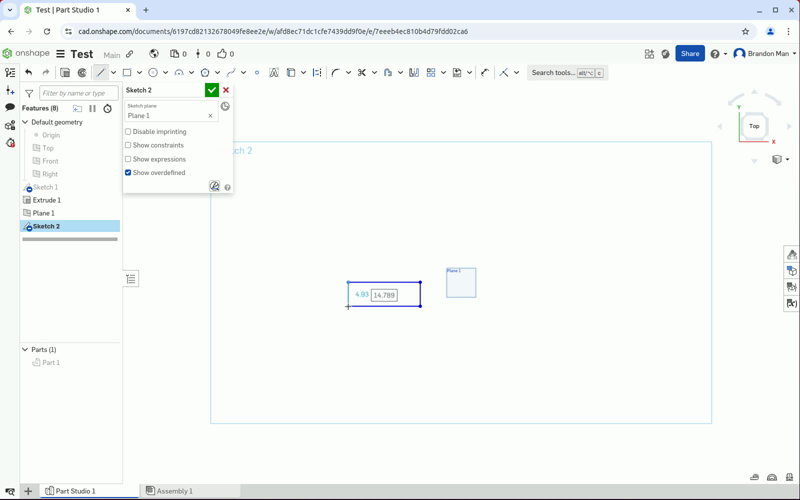
key(esc)
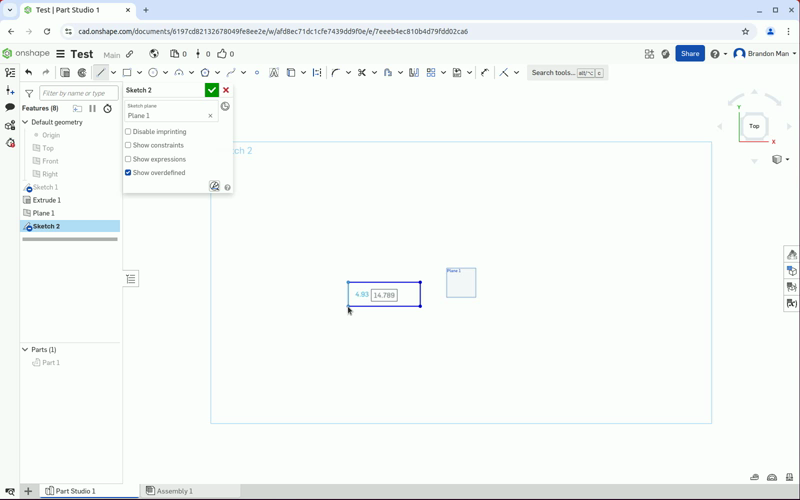
mouse_move(402, 291)
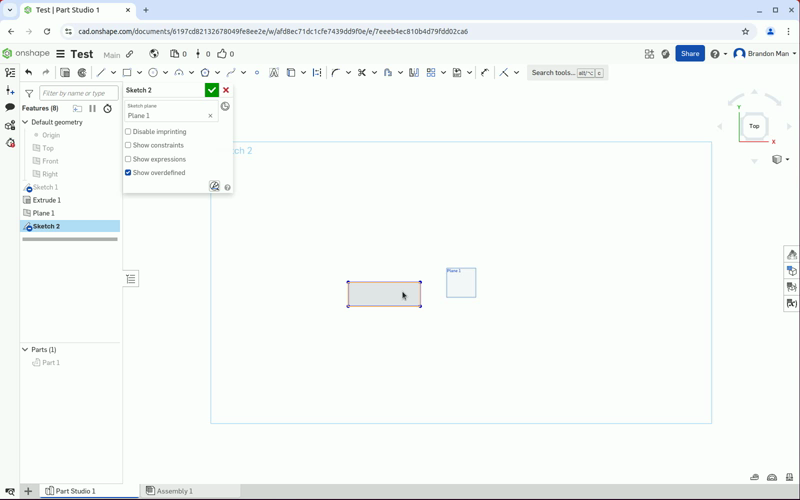
scroll(6)
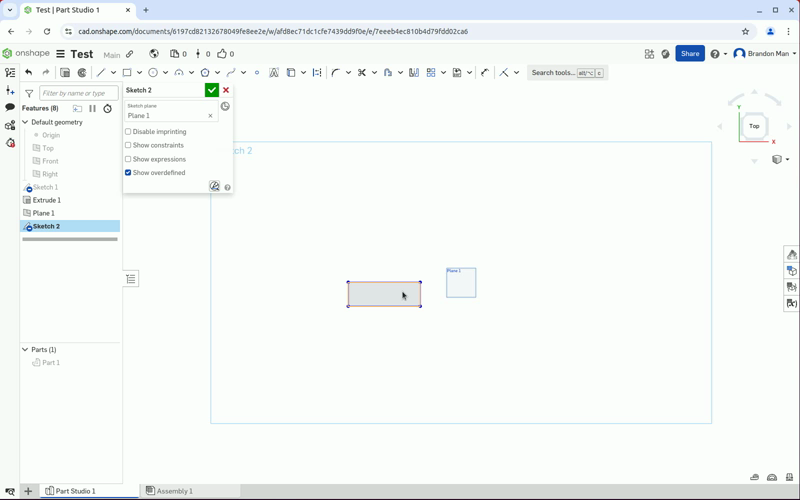
scroll(6)
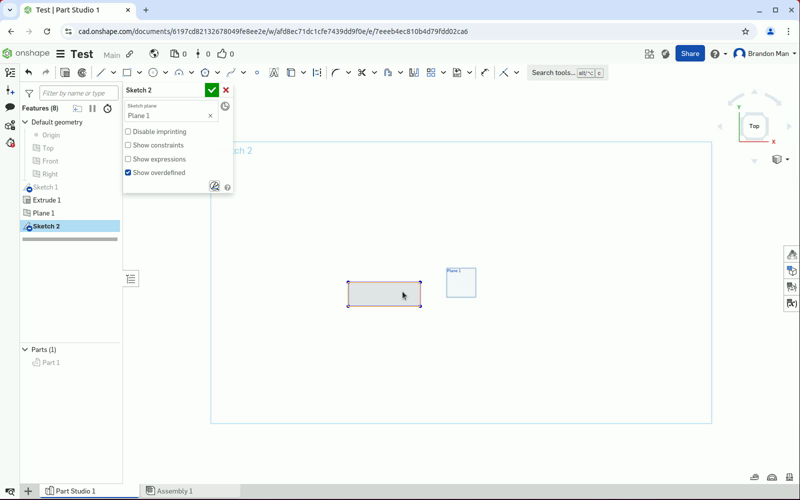
scroll(6)
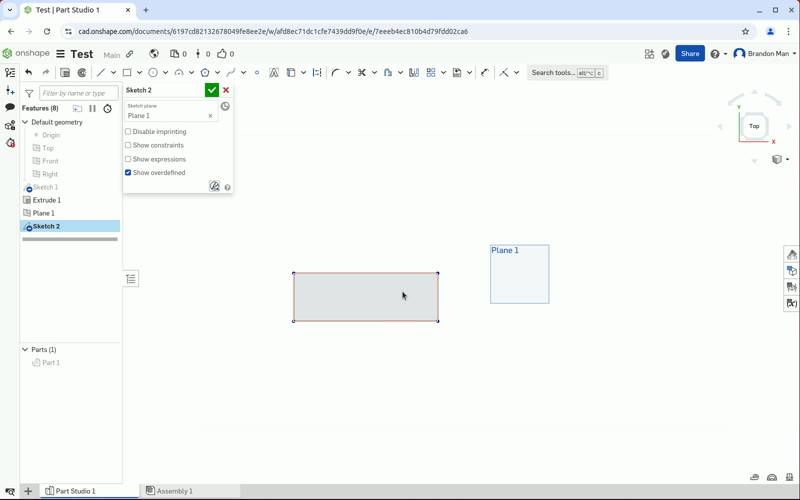
scroll(6)
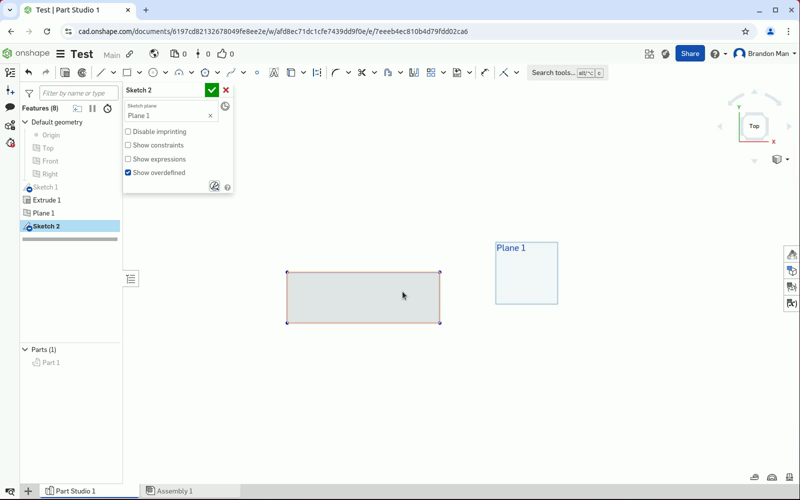
scroll(6)
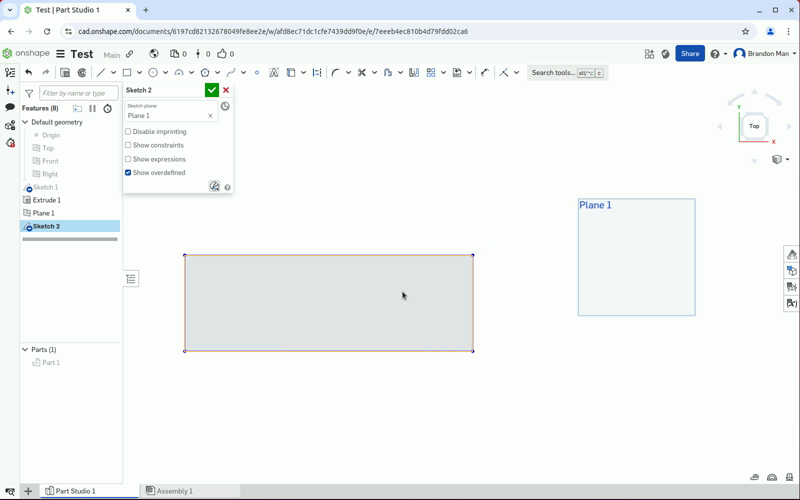
scroll(6)
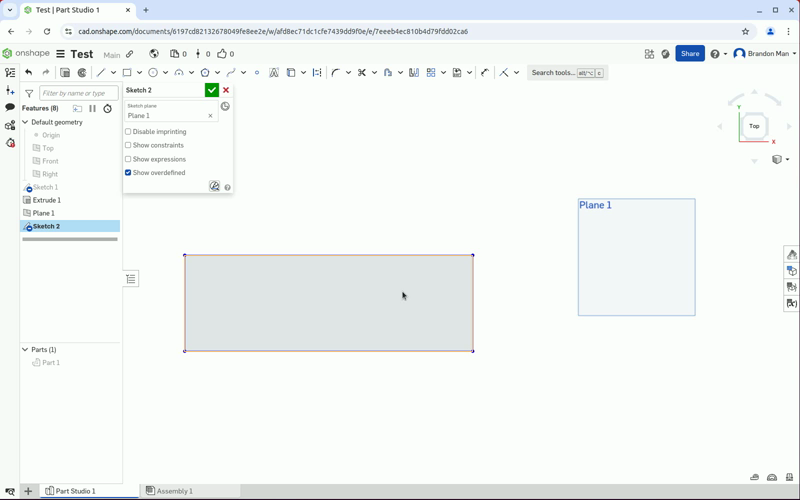
scroll(6)
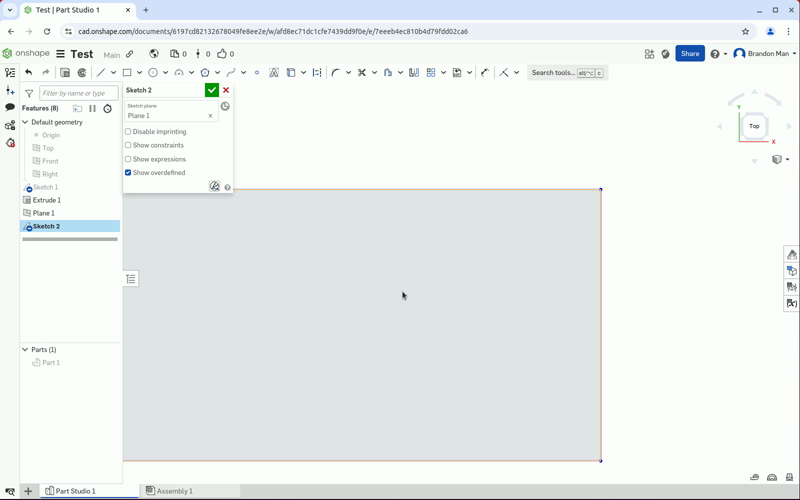
click(402, 291)
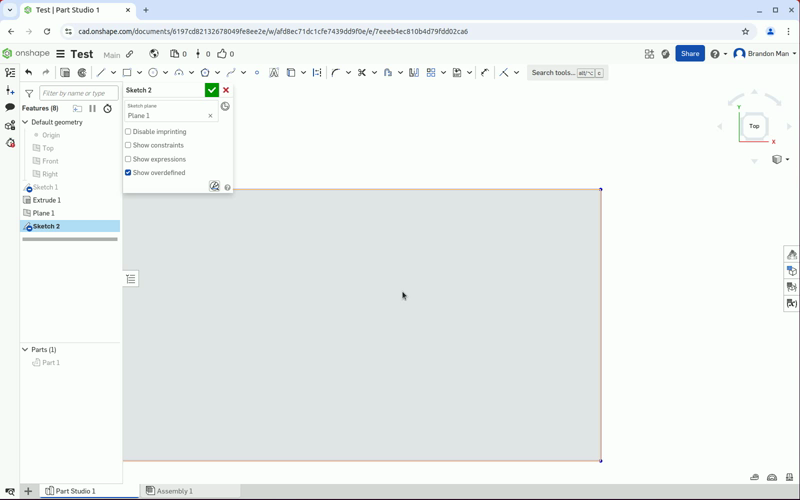
scroll(-6)
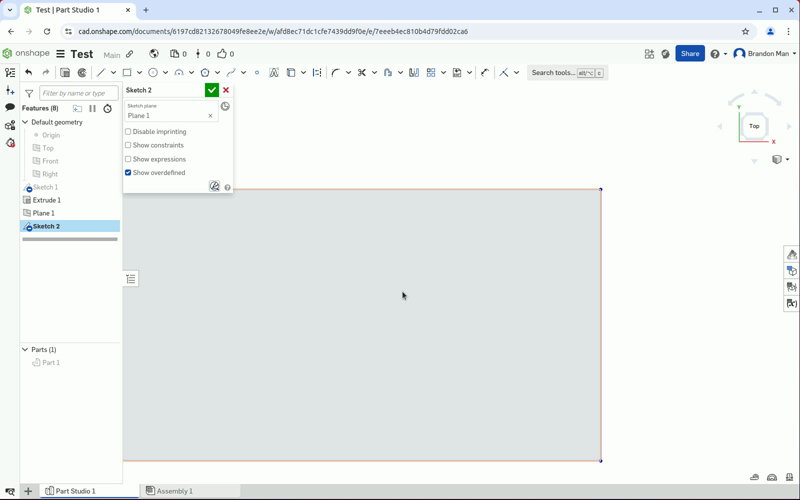
scroll(-6)
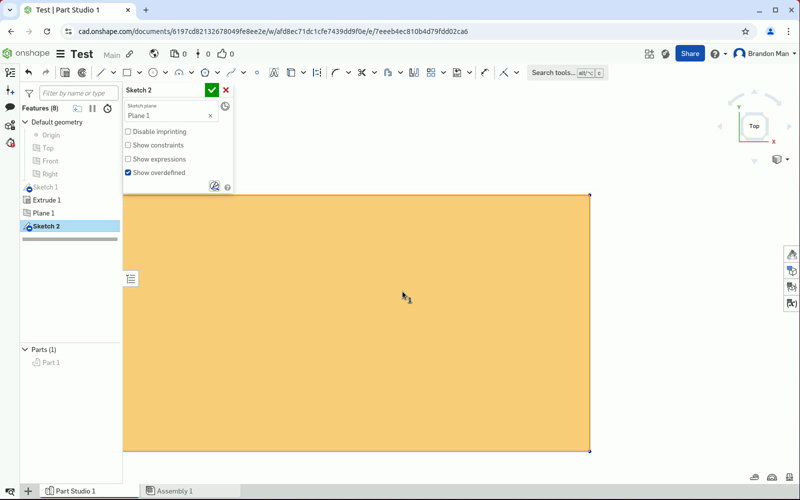
scroll(-6)
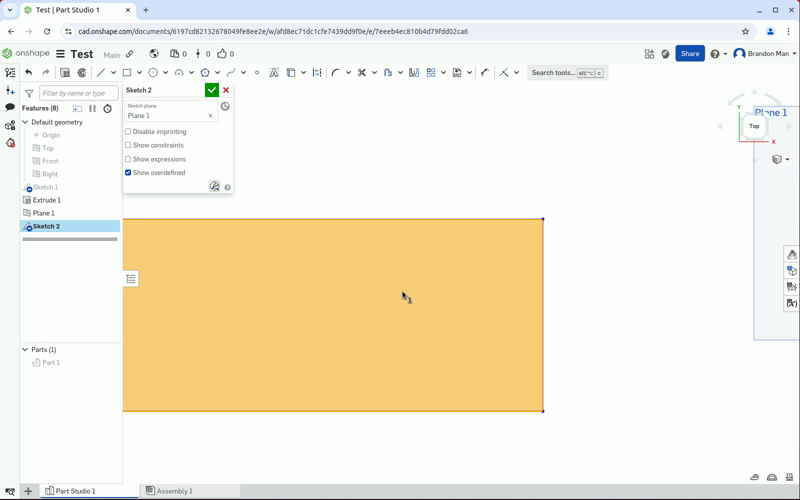
scroll(-6)
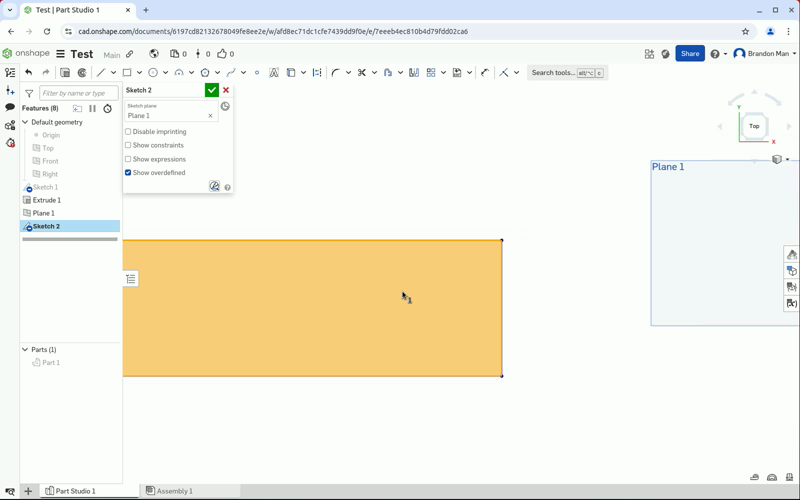
scroll(-6)
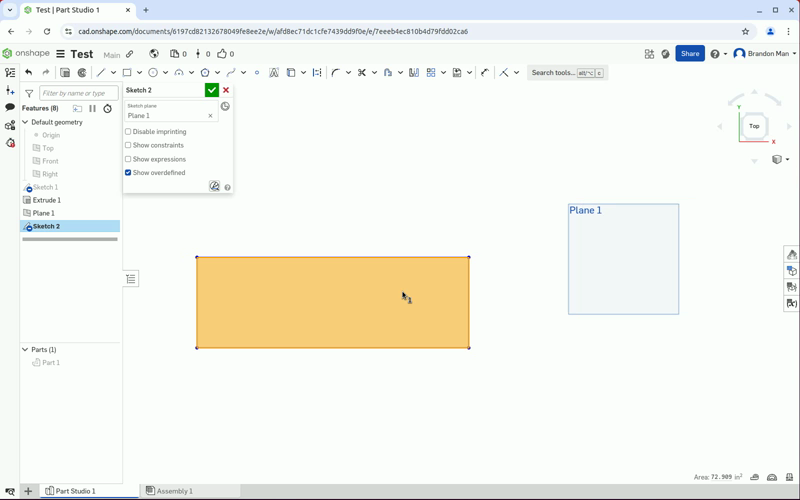
scroll(-6)
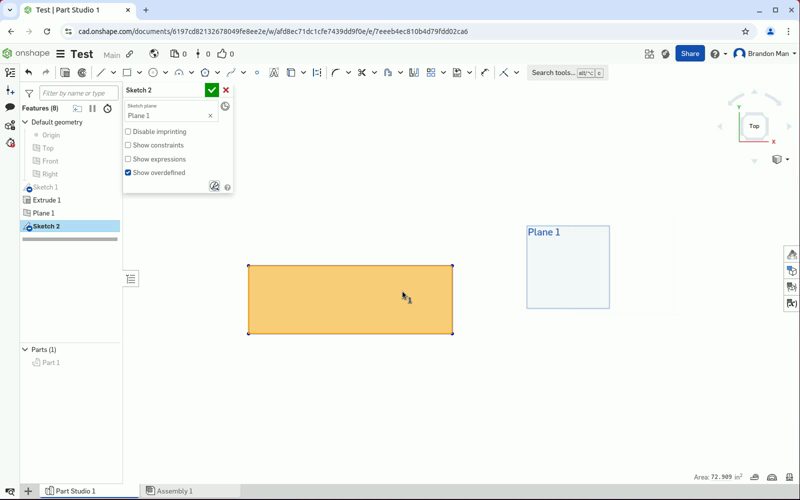
scroll(-6)
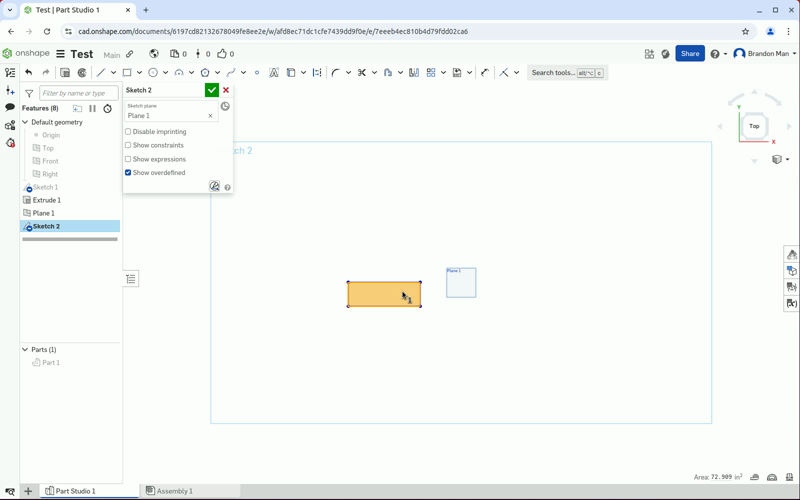
mouse_move(73, 352)
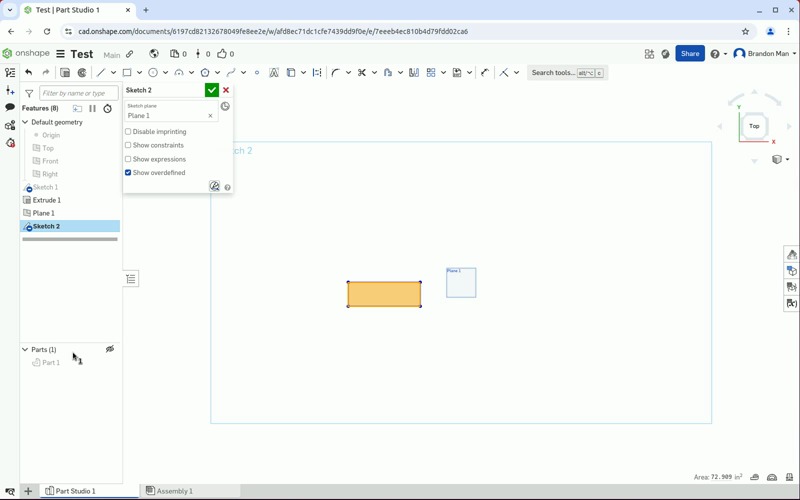
key(shift+y)
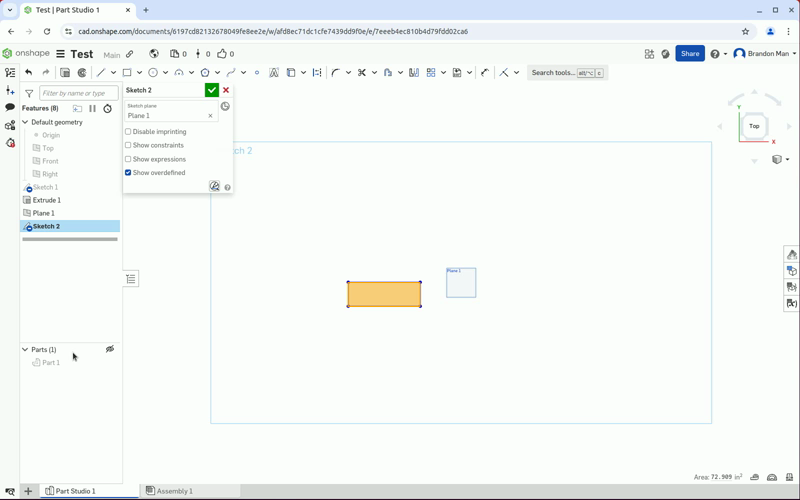
key(shift+e)
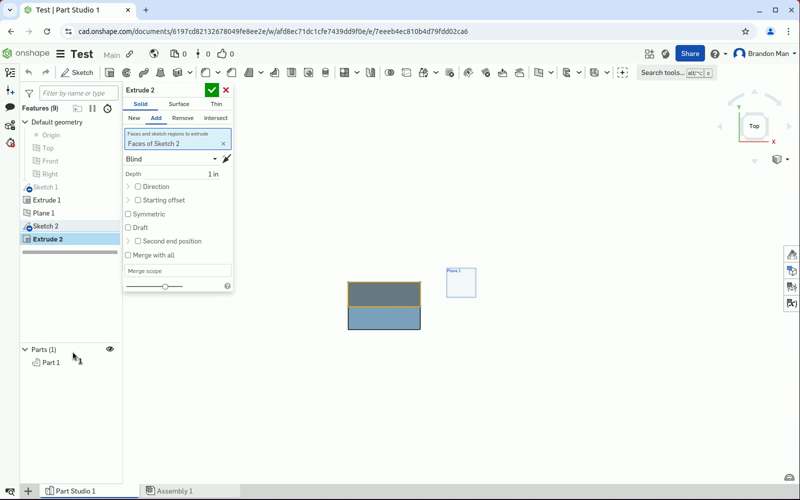
mouse_move(143, 106)
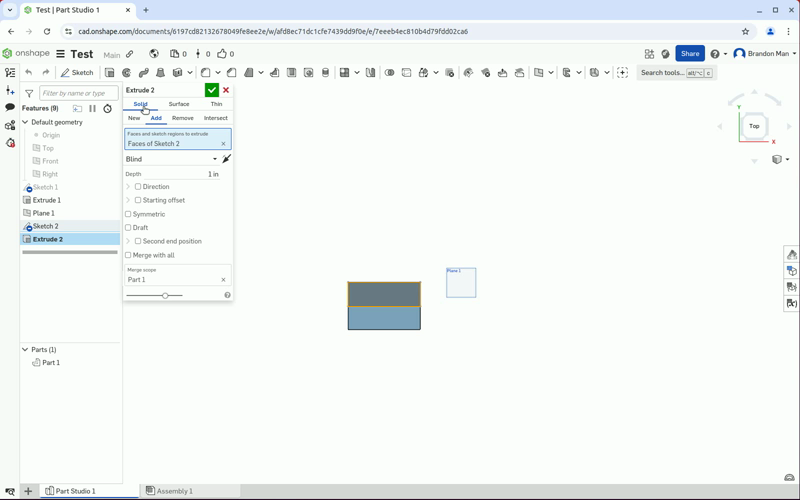
click(143, 106)
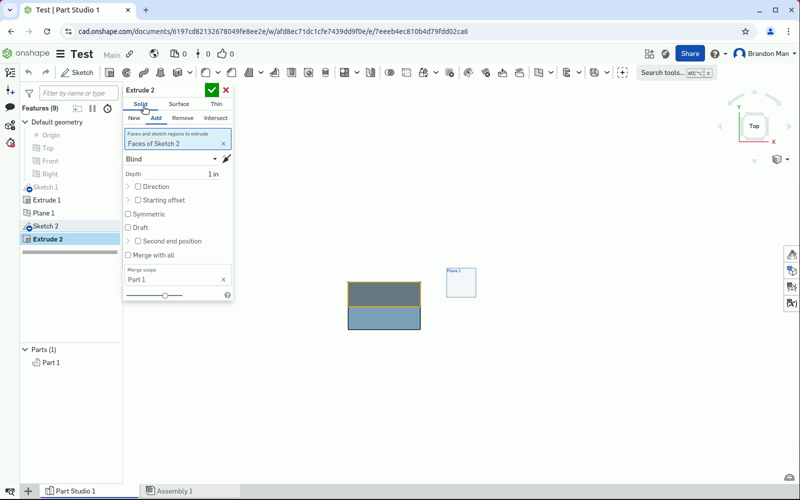
mouse_move(137, 120)
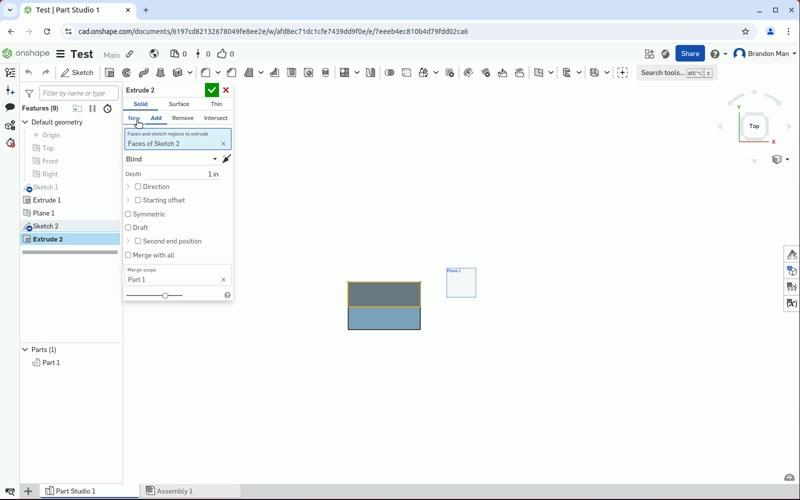
click(137, 120)
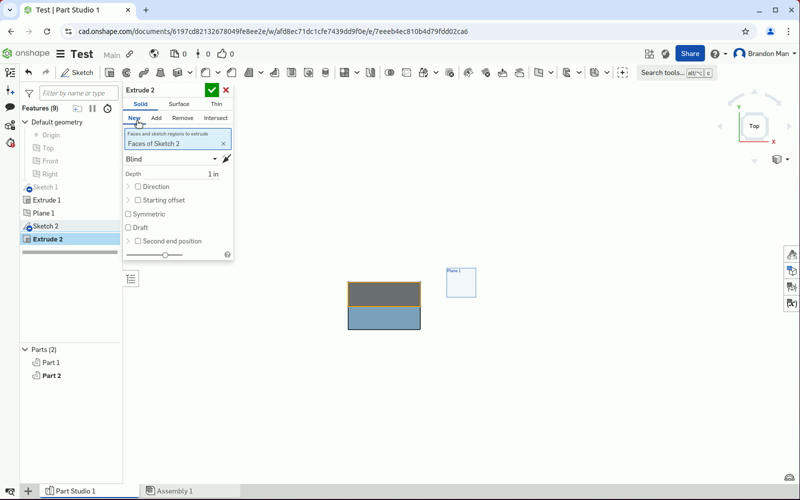
key(tab, 4)
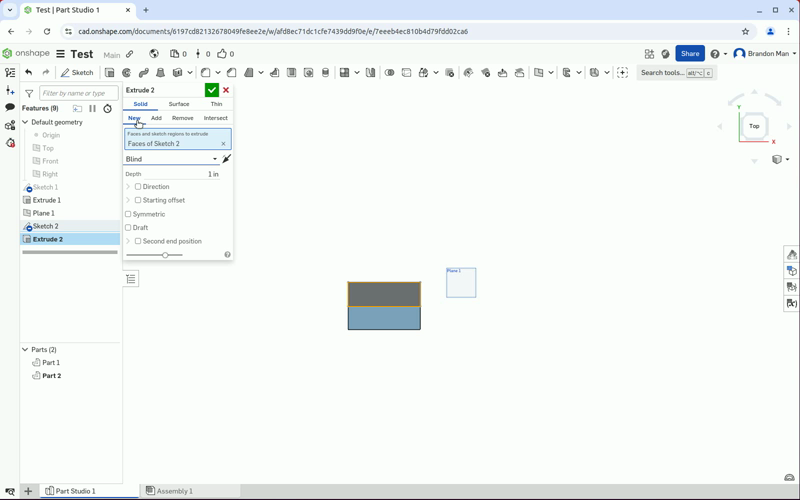
text(9.628)
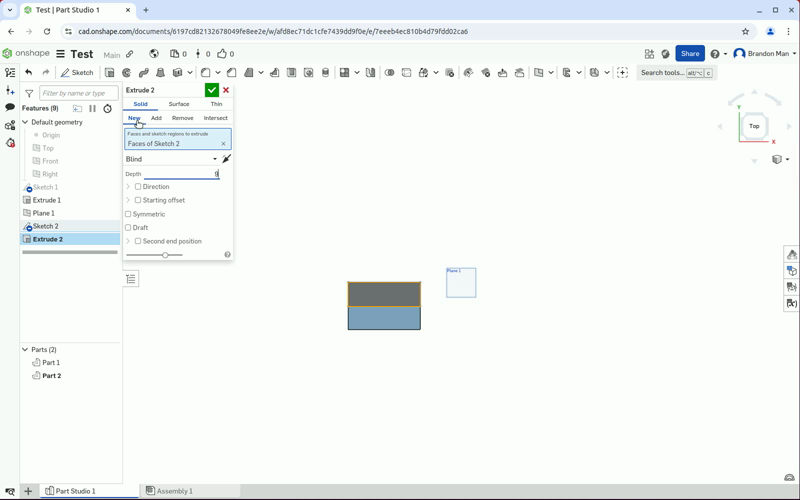
key(enter)
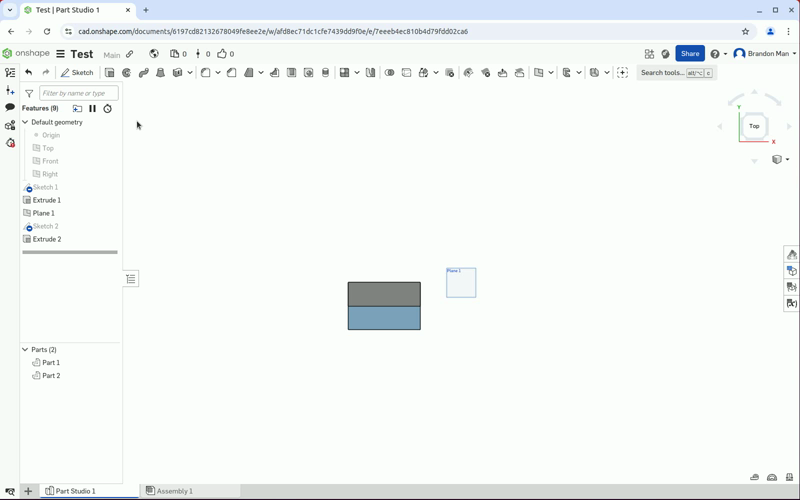
key(shift+h)
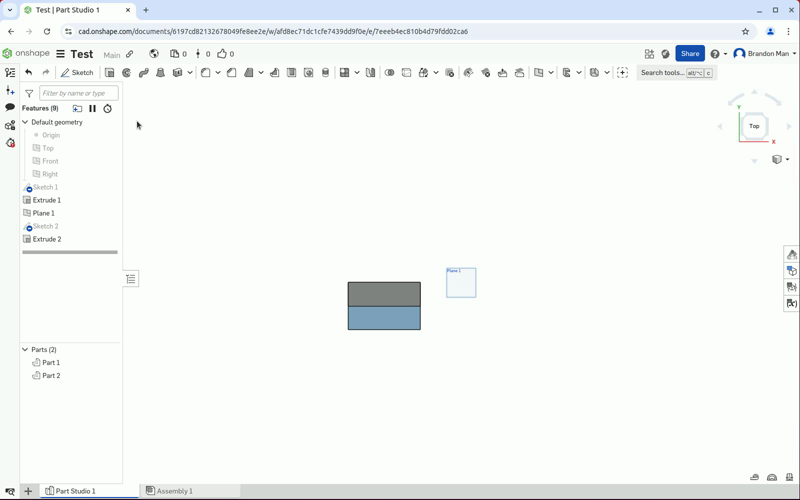
key(shift+h)
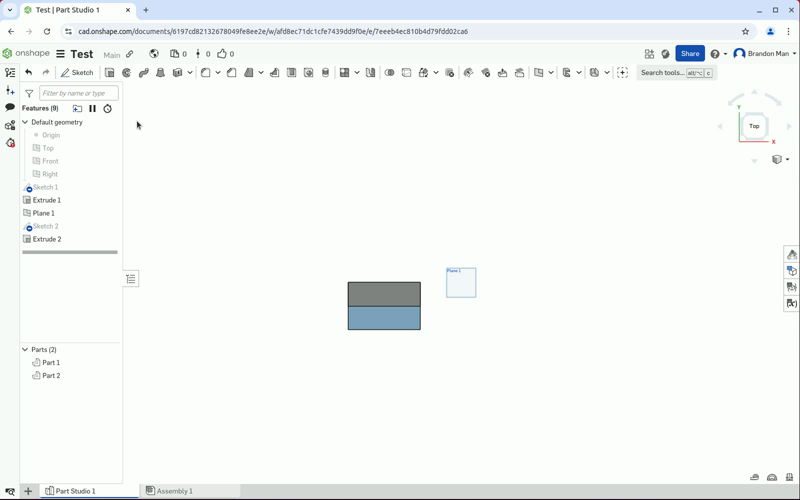
key(shift+7)
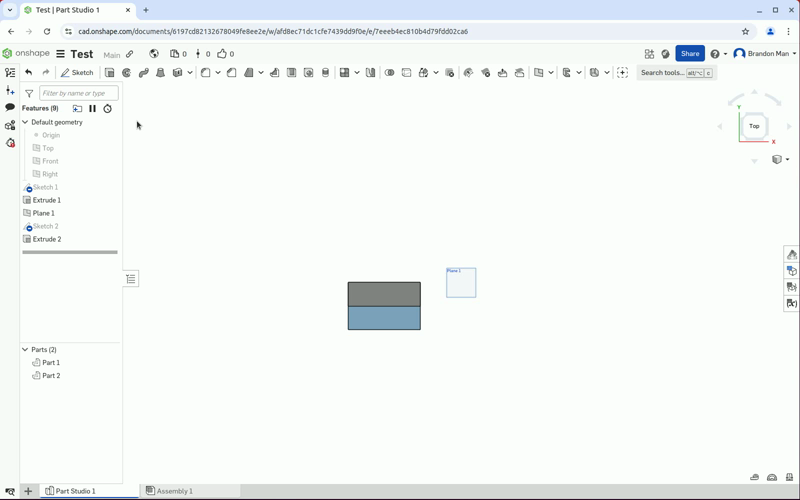
key(up, 3)
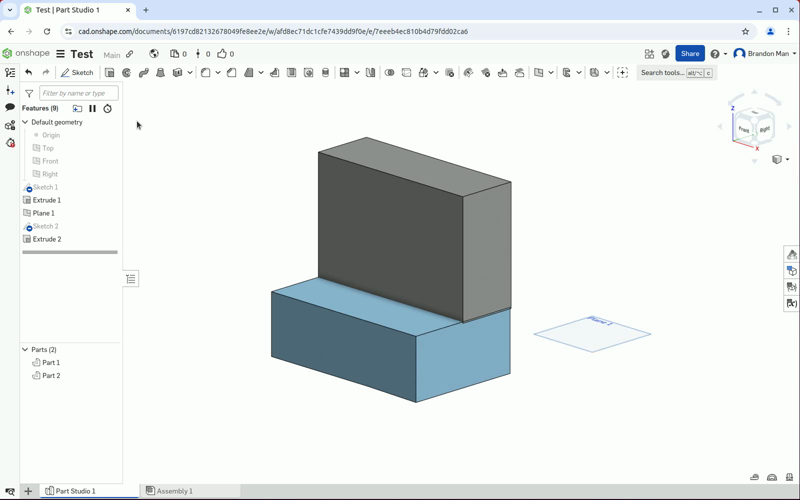
key(left, 3)
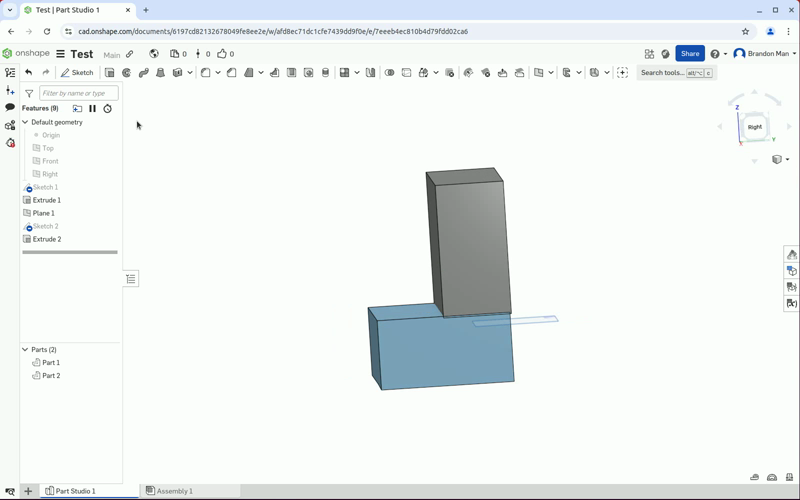
key(right, 3)
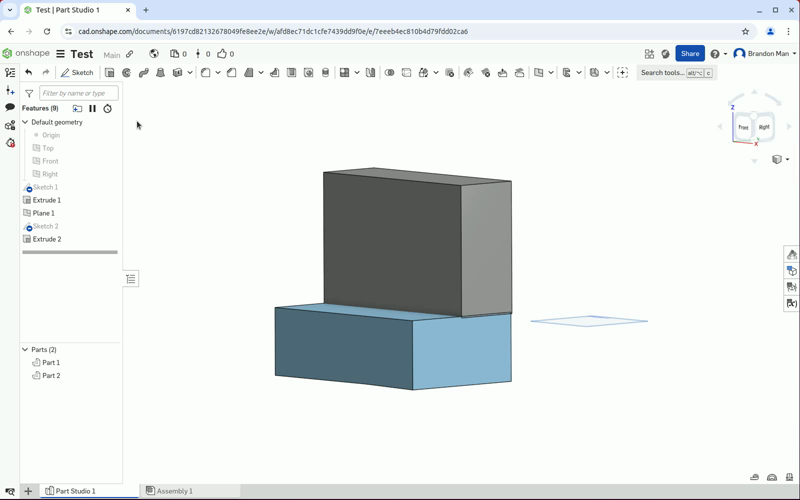
key(down, 3)
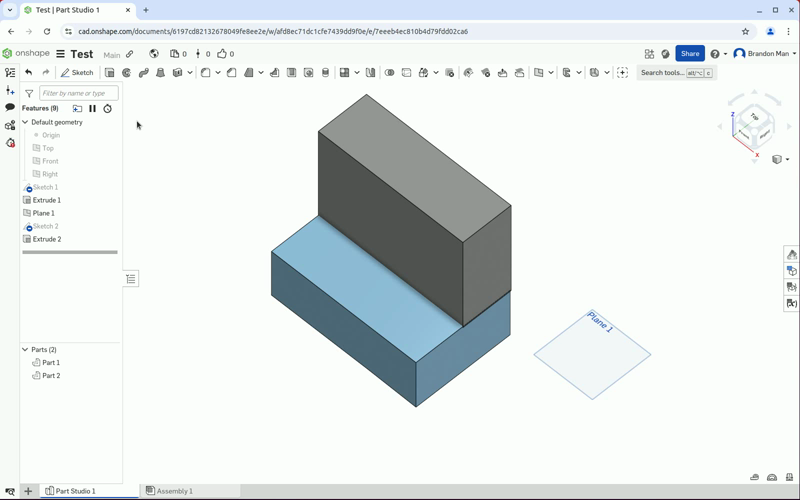
mouse_move(73, 189)
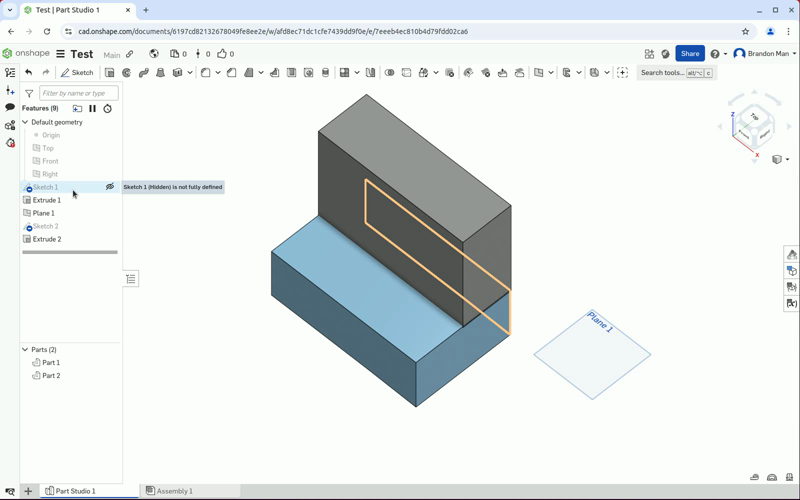
click(73, 189)